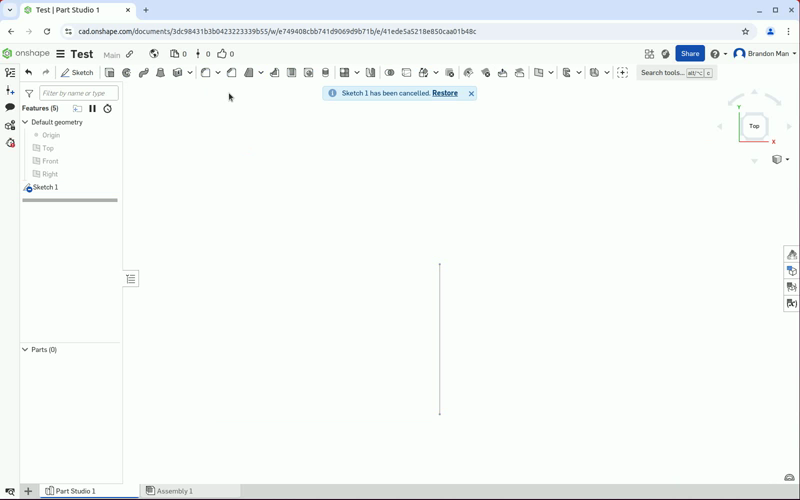
key(shift+h)
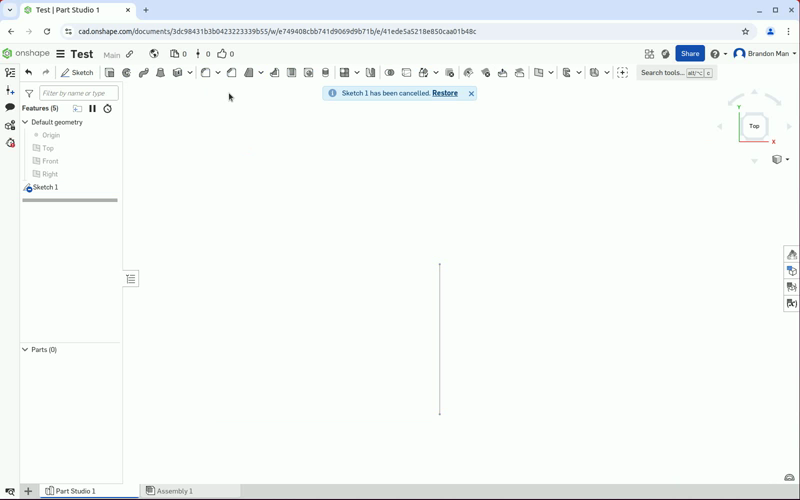
key(shift+s)
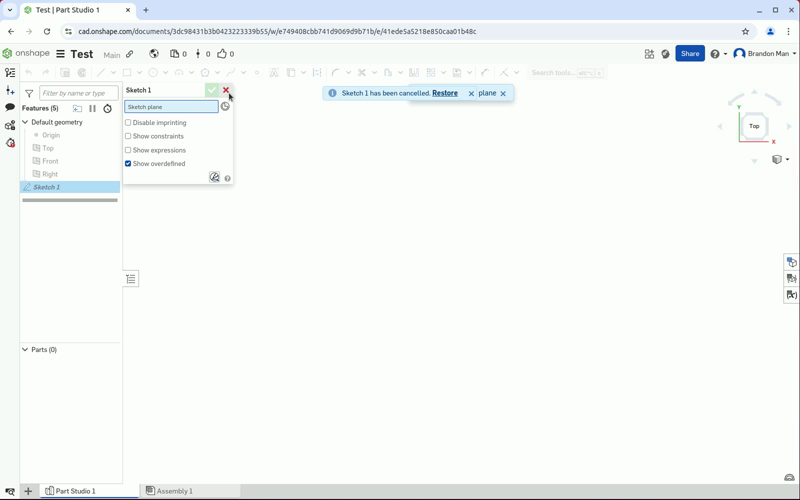
mouse_move(73, 150)
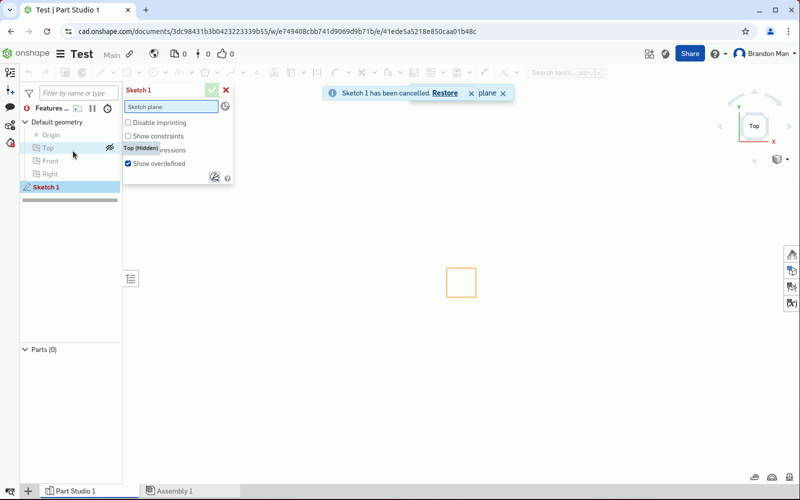
click(73, 150)
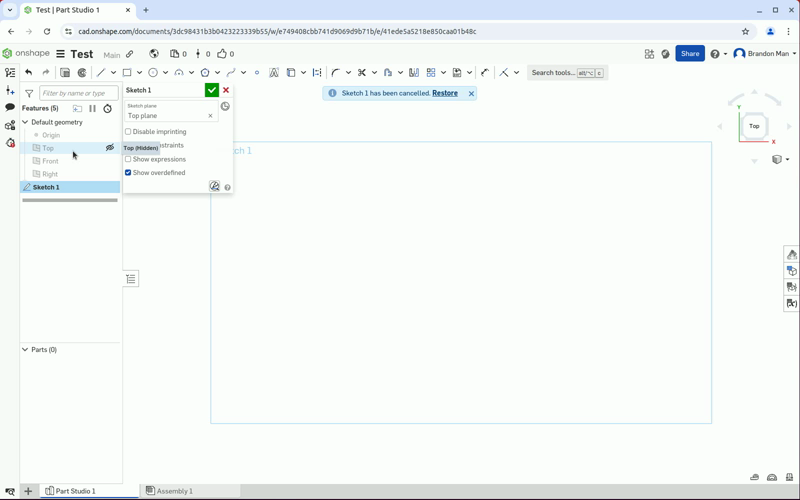
mouse_move(73, 352)
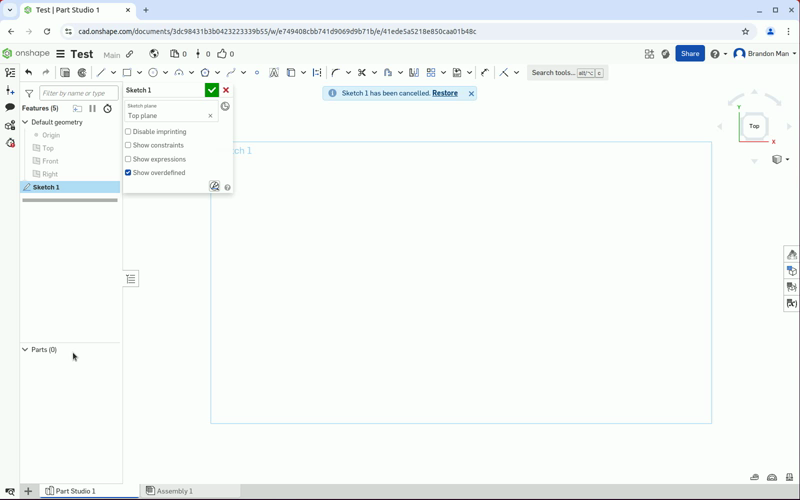
key(y)
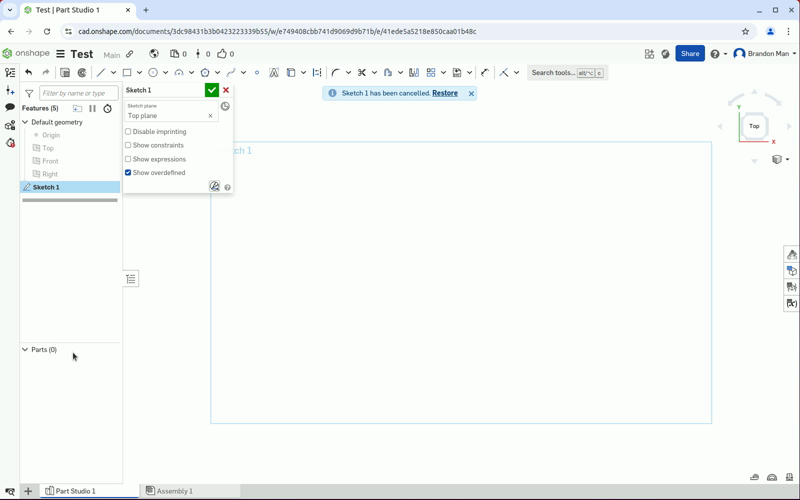
key(l)
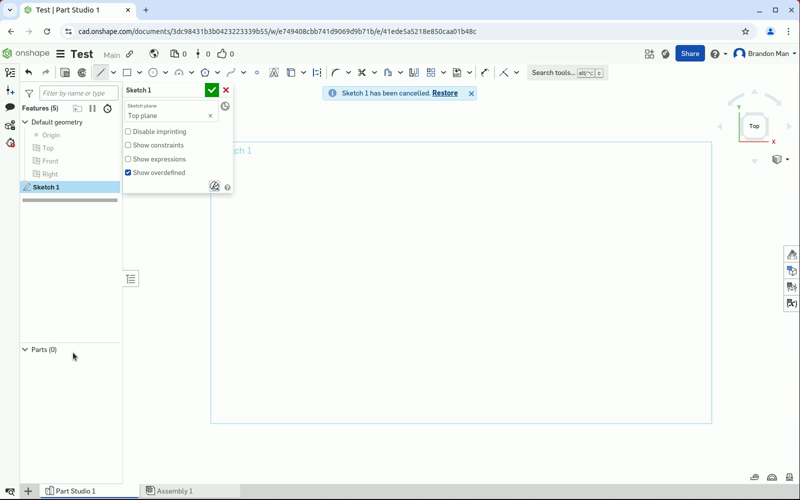
key_down(shift)
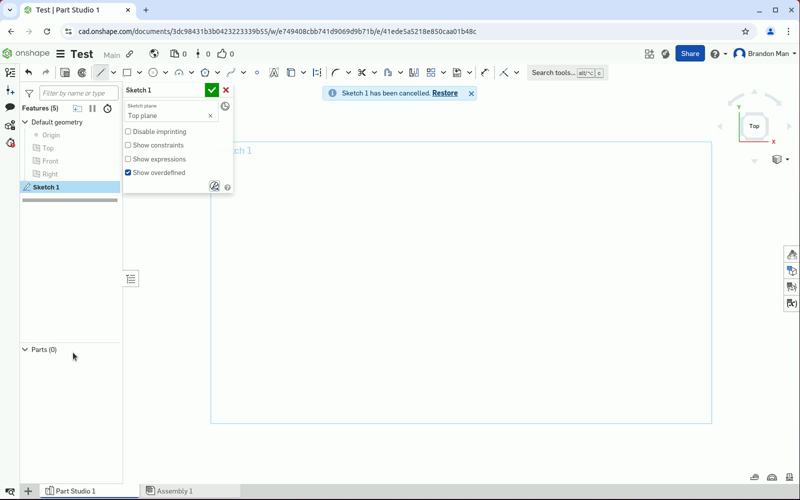
mouse_move(458, 306)
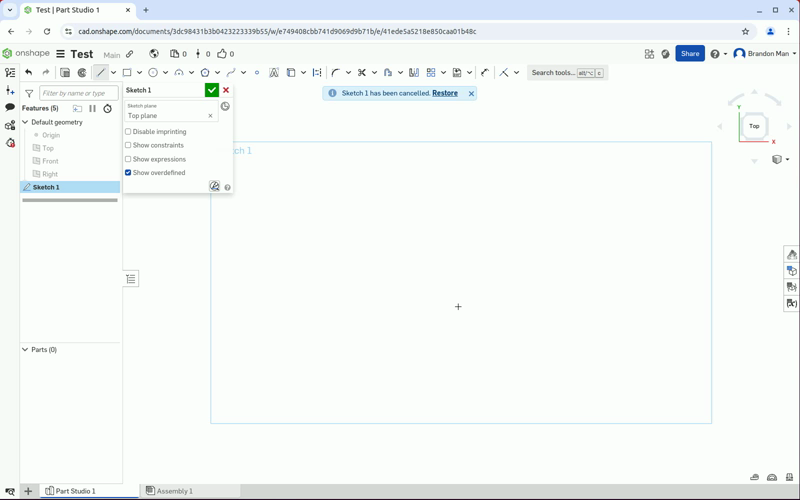
click(458, 306)
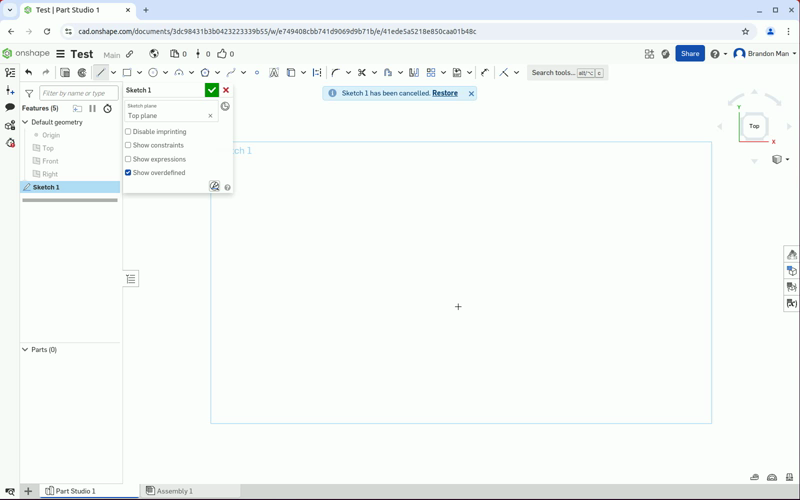
key_up(shift)
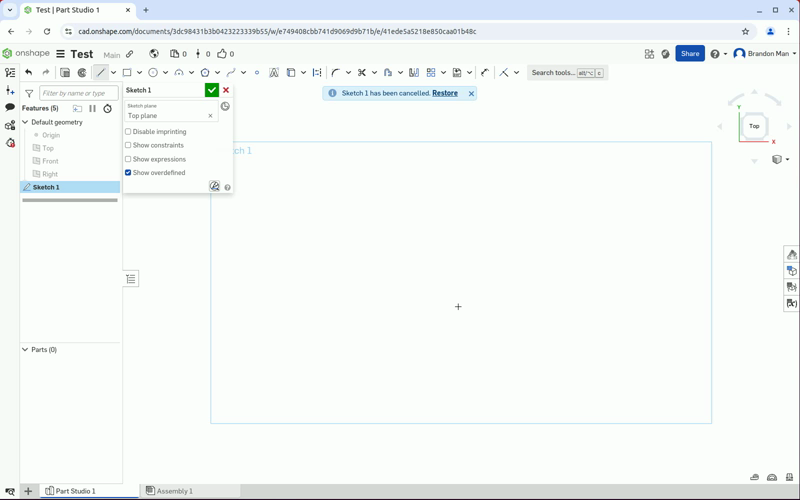
key_down(shift)
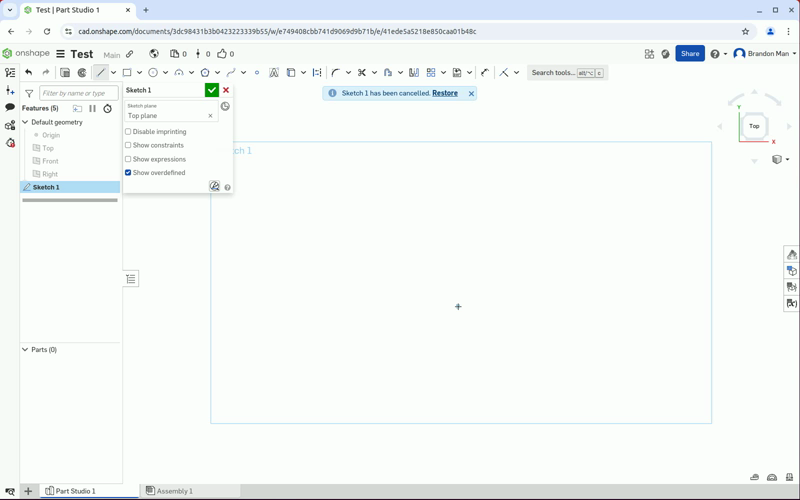
mouse_move(488, 306)
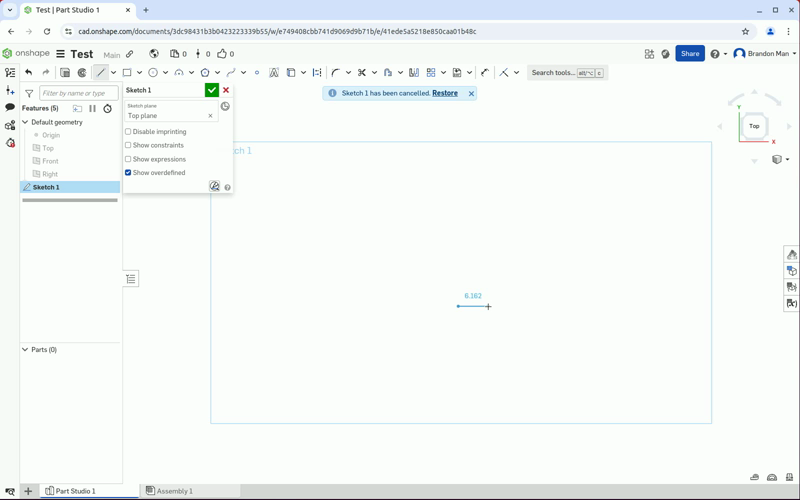
mouse_move(461, 306)
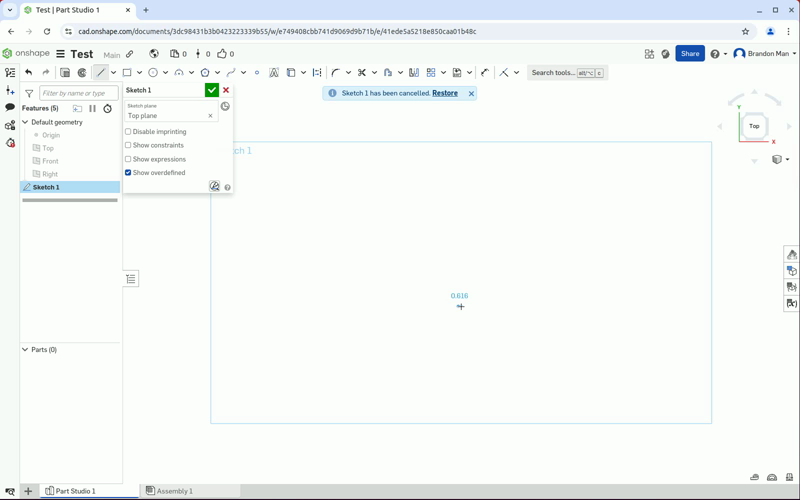
scroll(6)
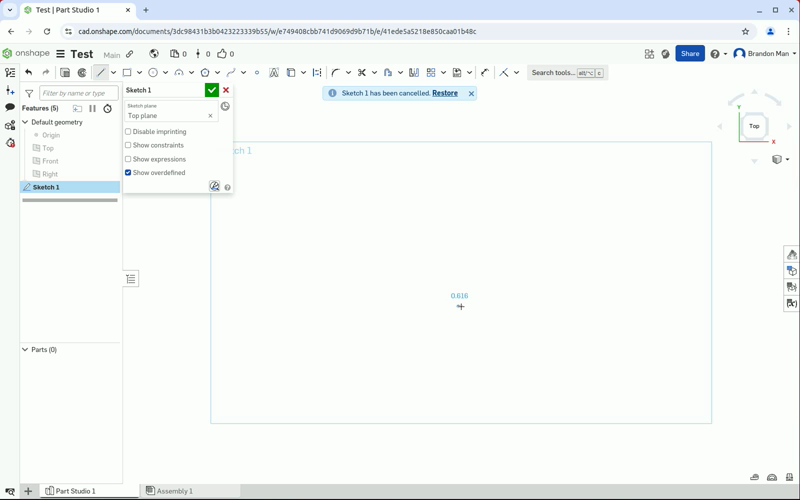
scroll(6)
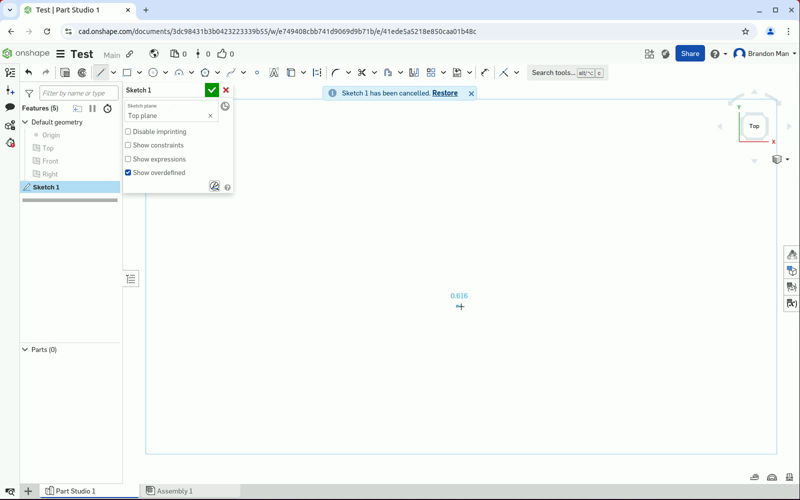
scroll(6)
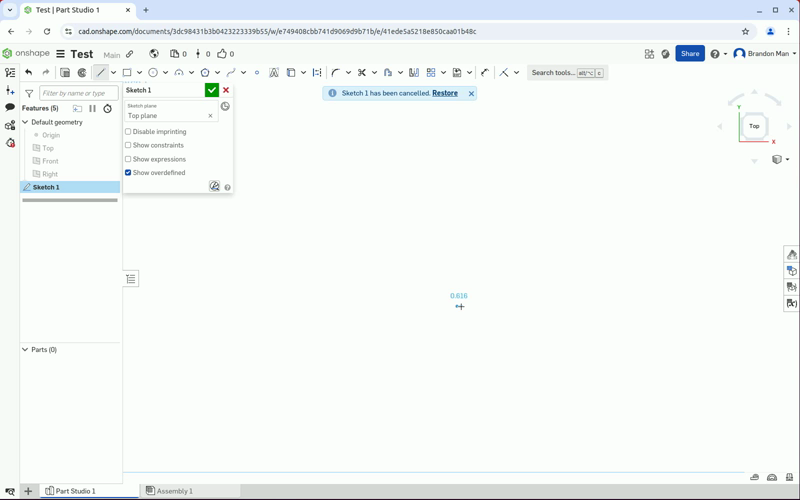
scroll(6)
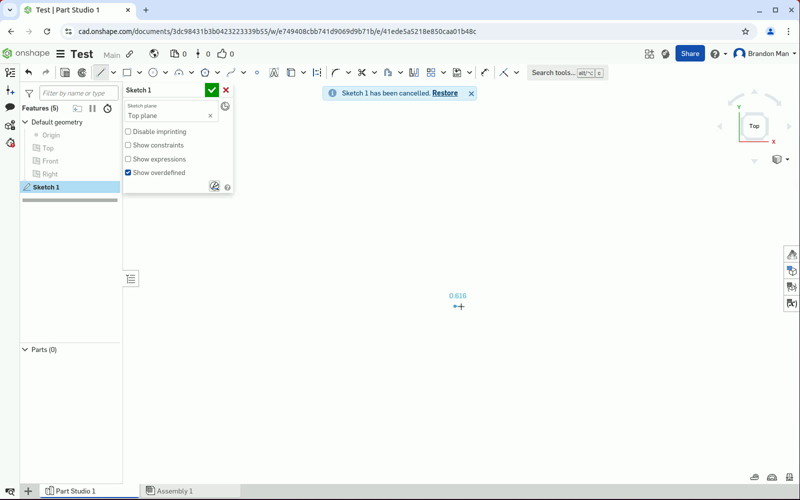
scroll(6)
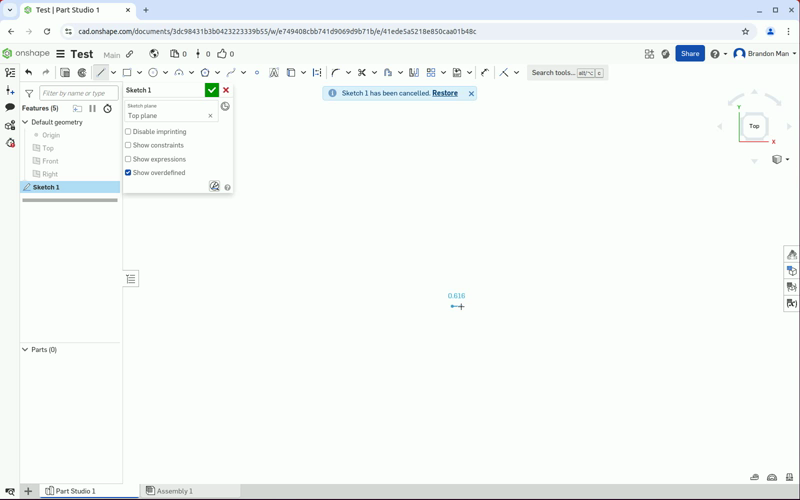
scroll(6)
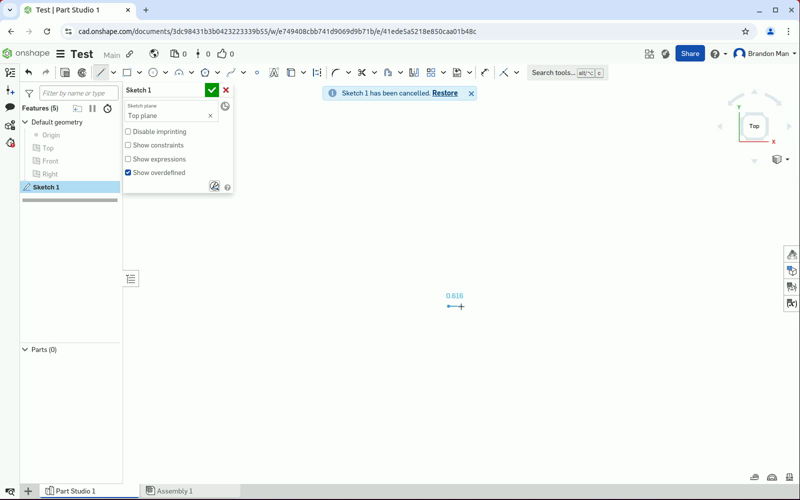
scroll(6)
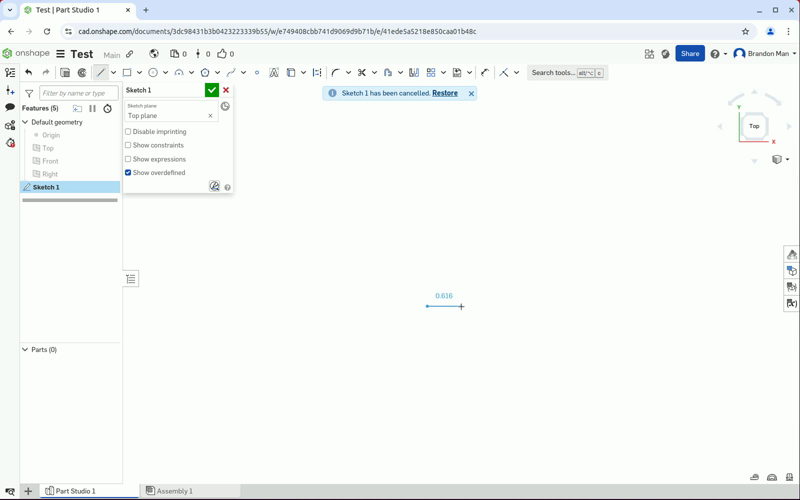
click(461, 306)
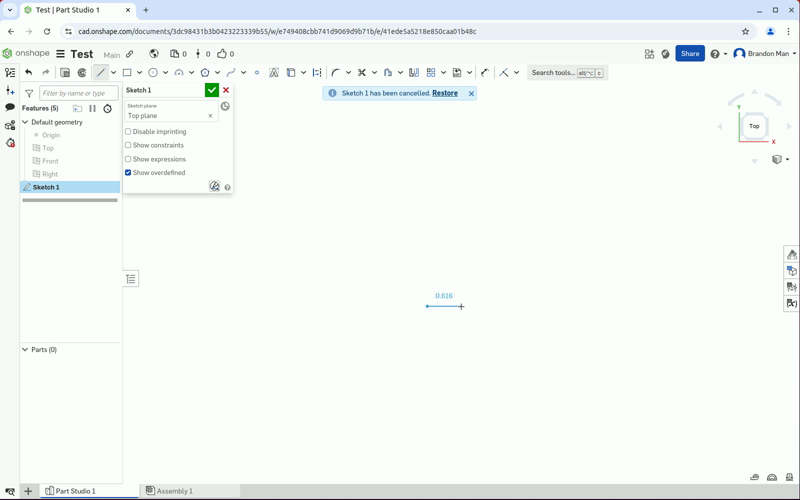
scroll(-6)
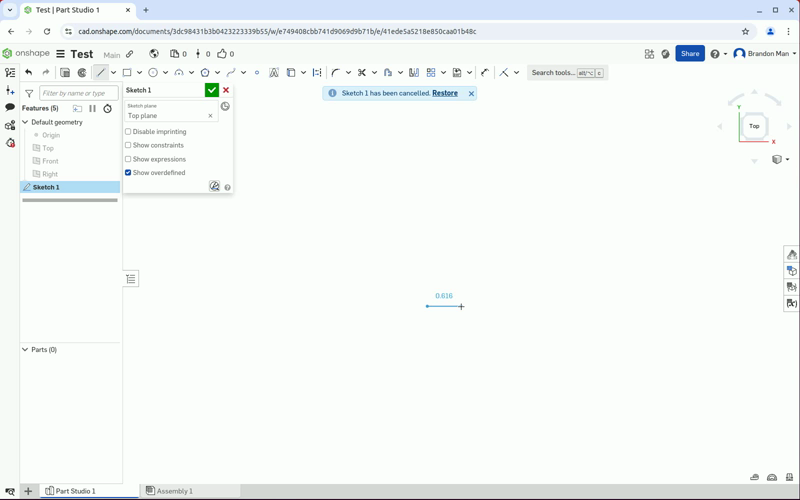
scroll(-6)
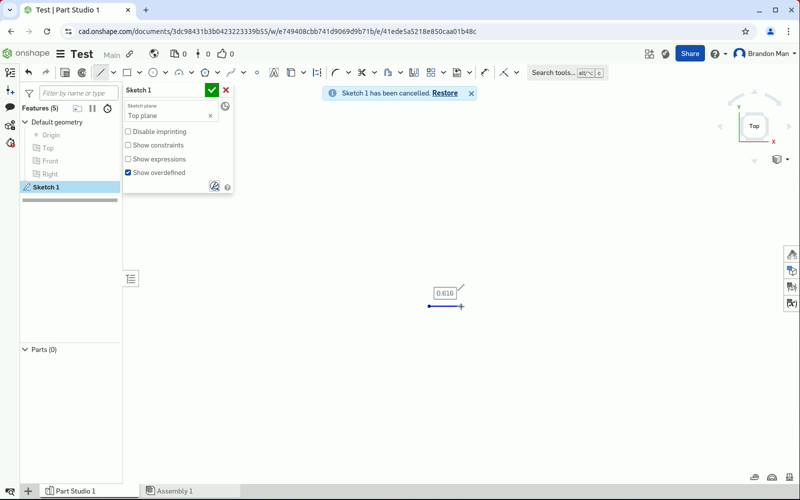
scroll(-6)
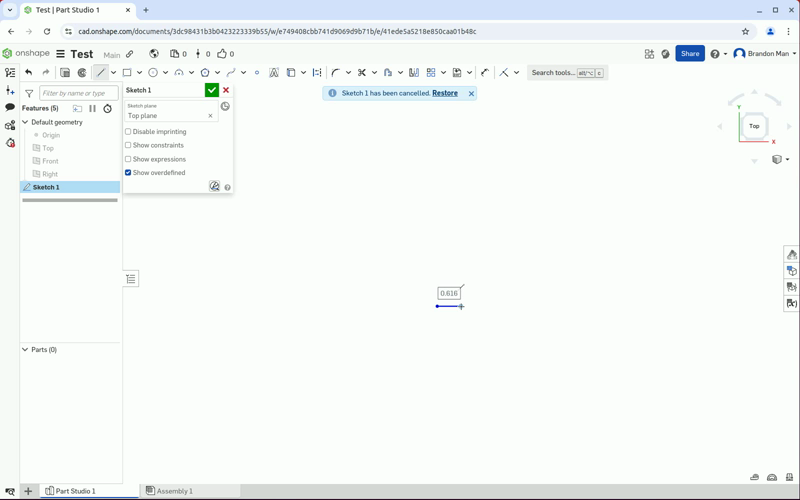
scroll(-6)
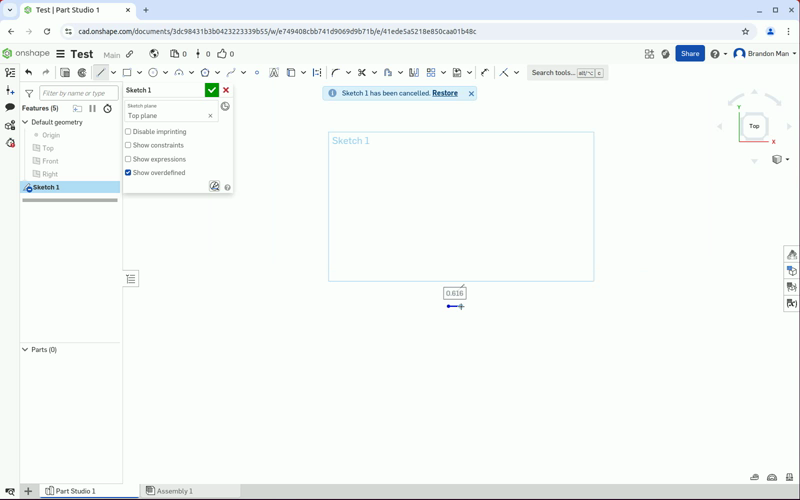
scroll(-6)
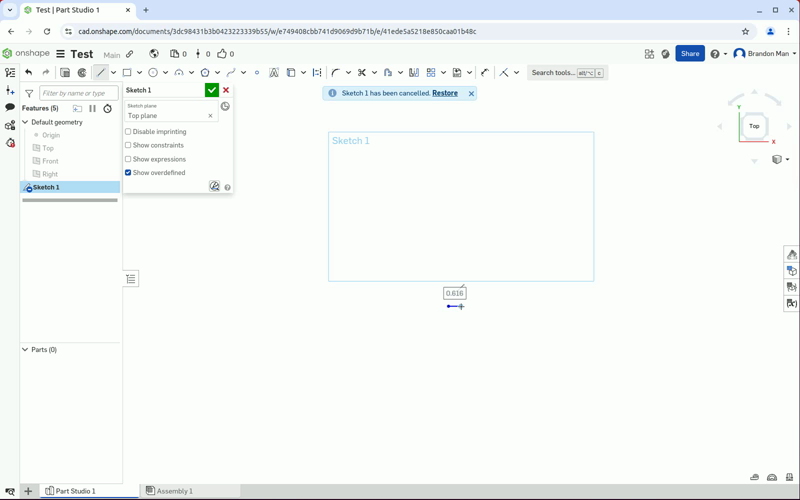
scroll(-6)
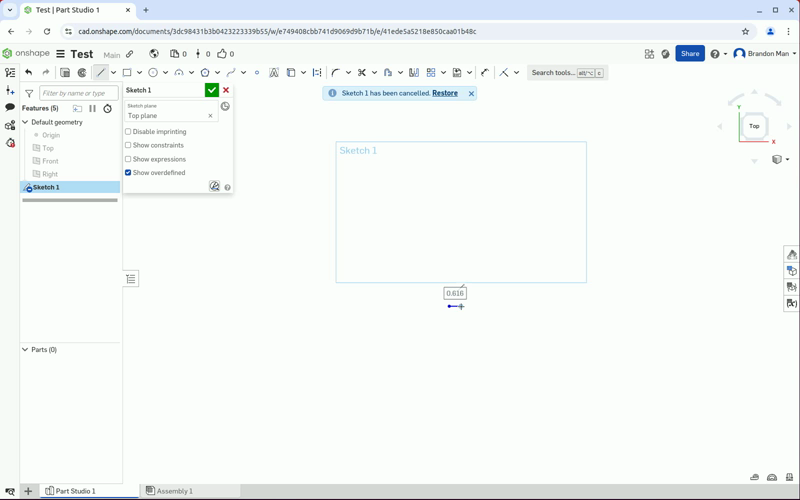
scroll(-6)
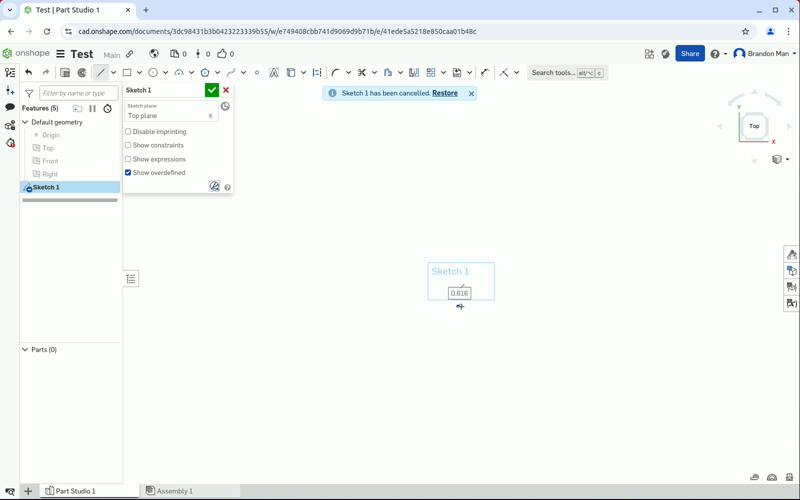
key_up(shift)
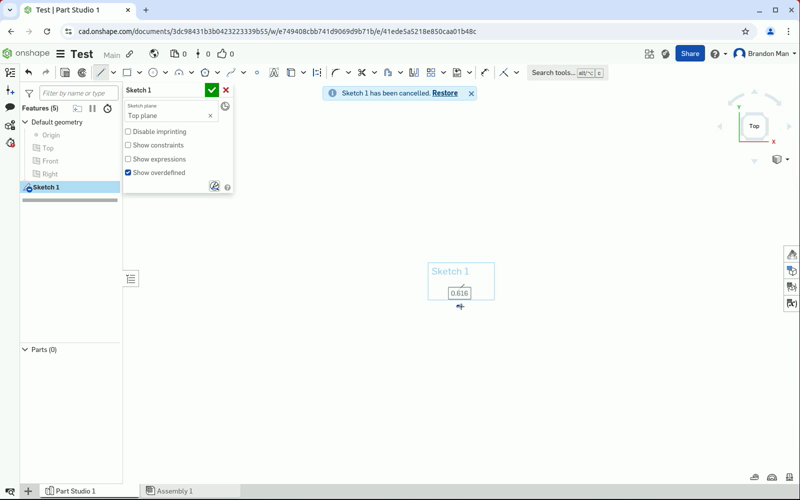
key_down(shift)
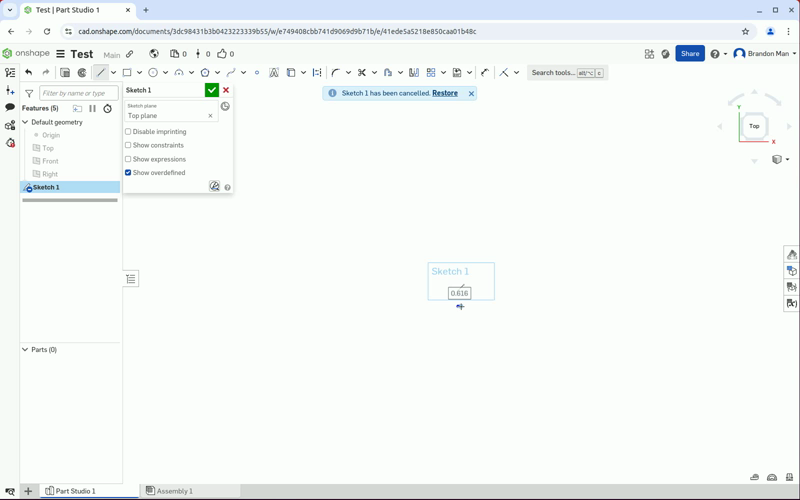
mouse_move(491, 306)
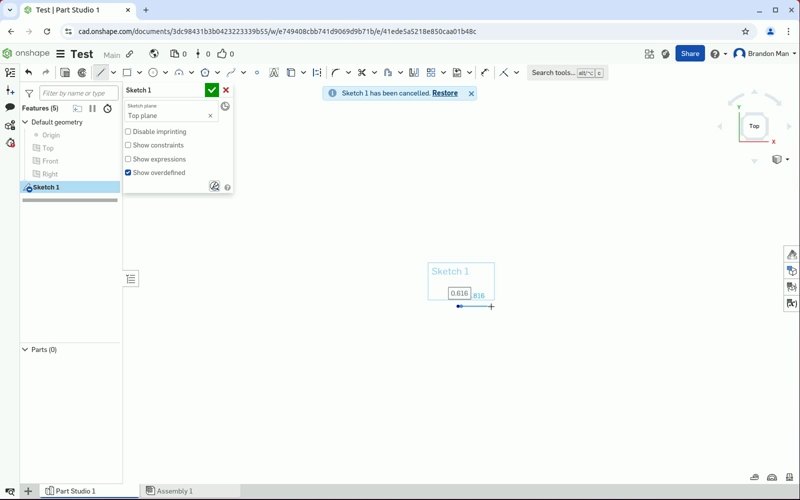
mouse_move(461, 288)
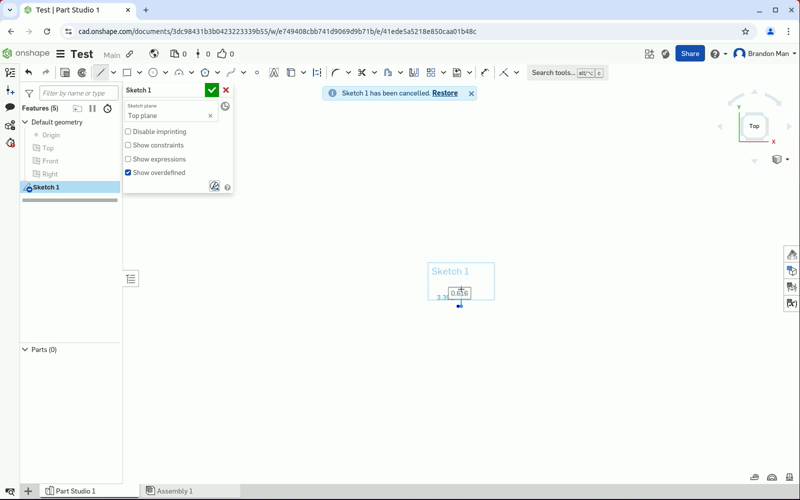
click(461, 288)
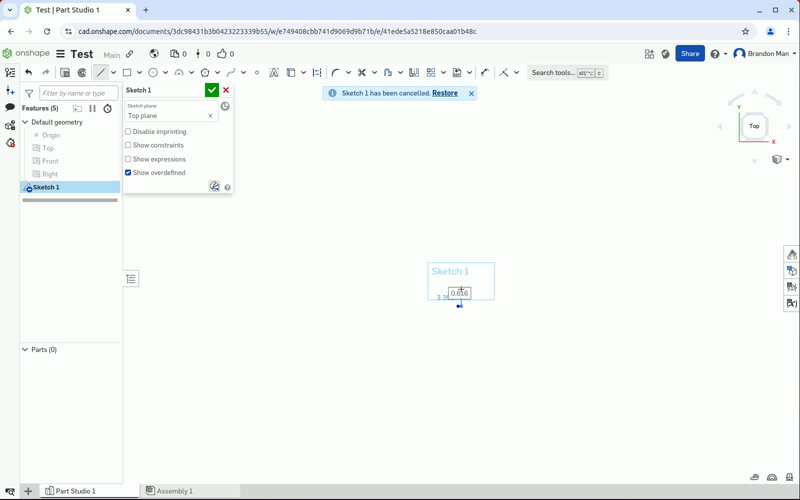
key_up(shift)
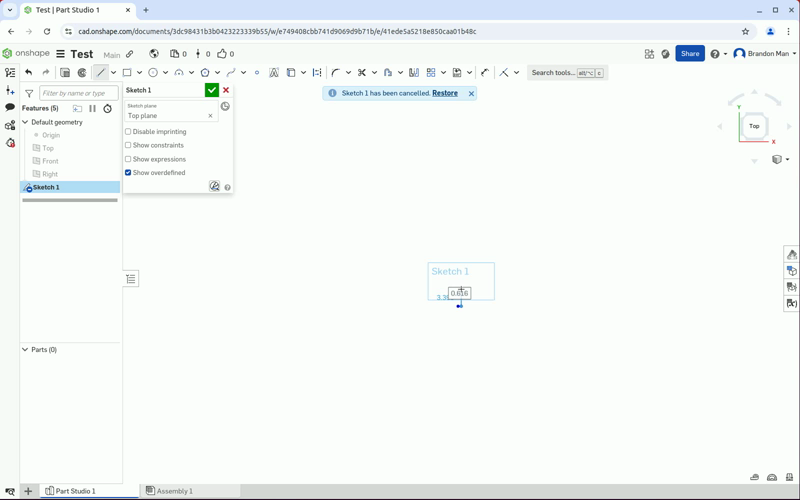
key_down(shift)
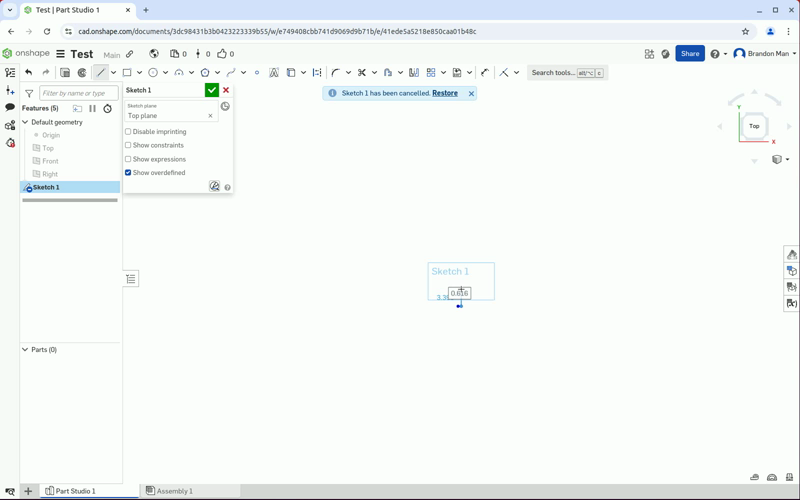
mouse_move(491, 288)
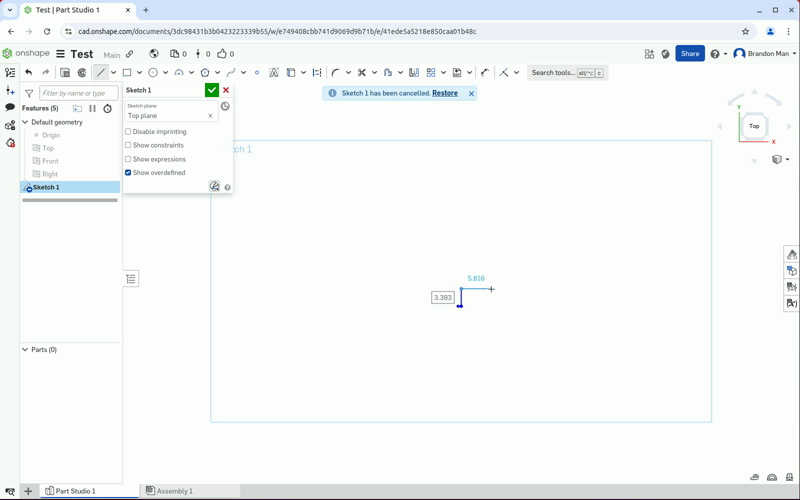
mouse_move(461, 277)
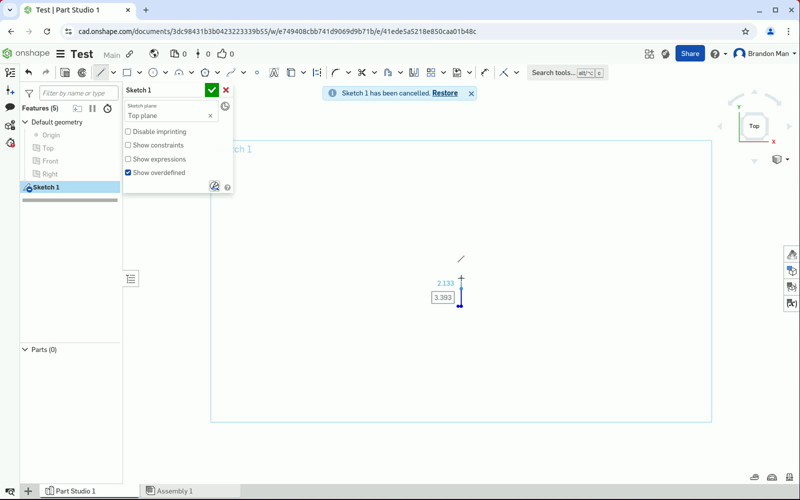
click(461, 277)
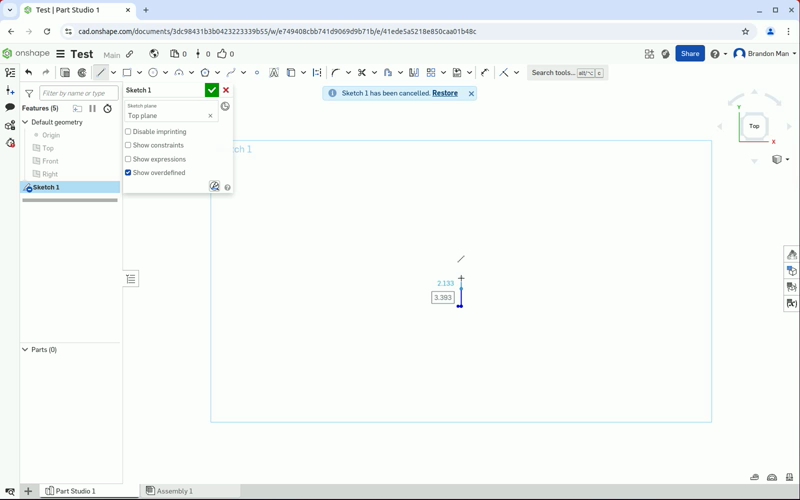
key_up(shift)
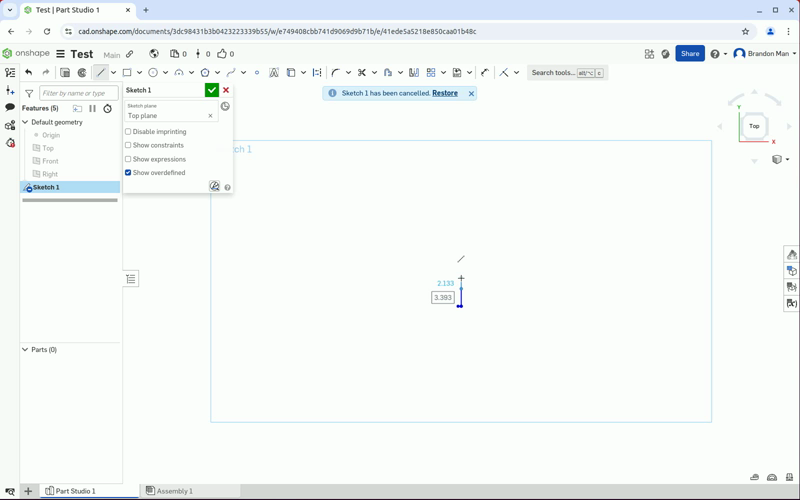
key_down(shift)
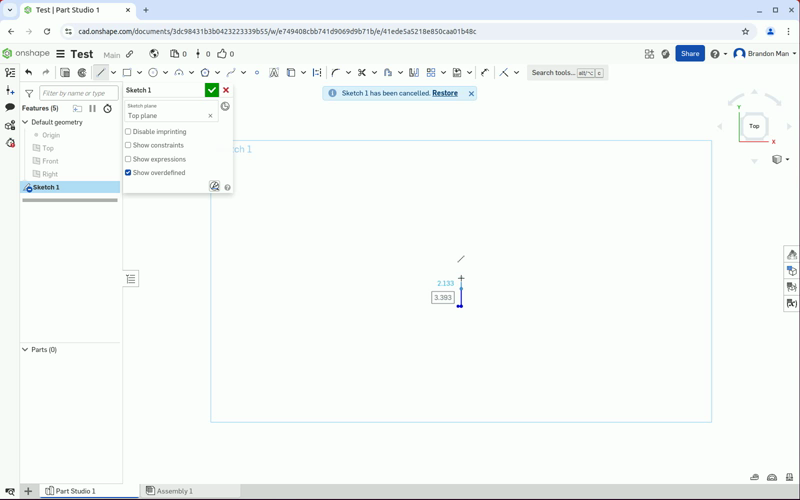
mouse_move(491, 277)
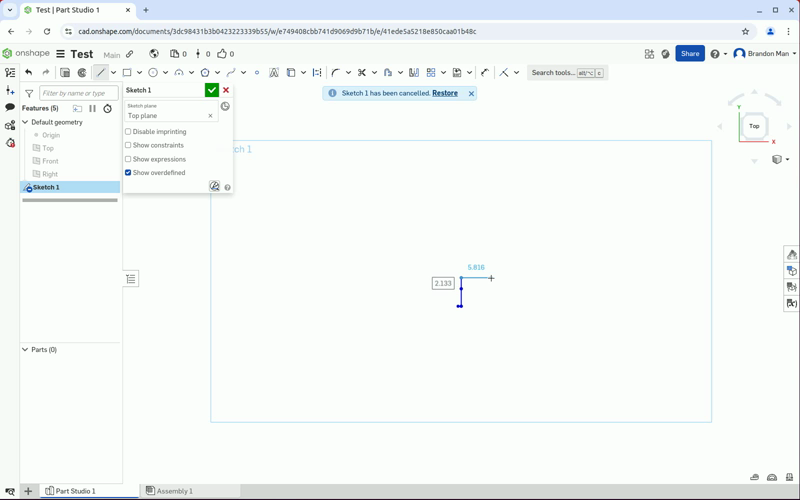
mouse_move(461, 259)
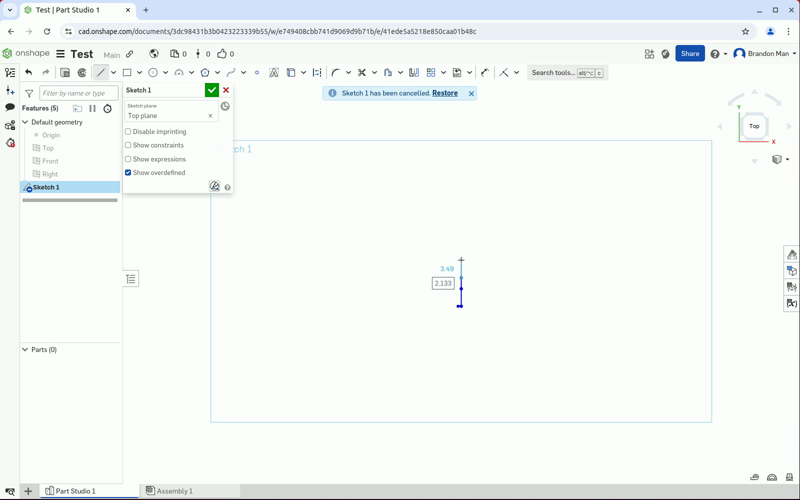
click(461, 259)
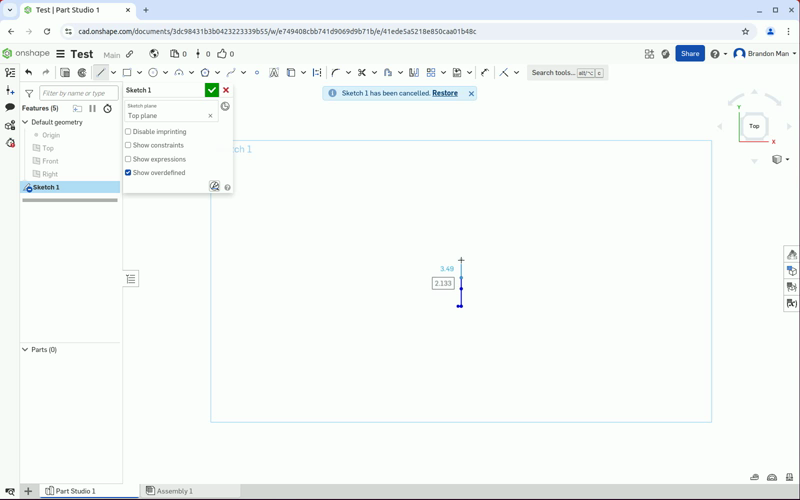
key_up(shift)
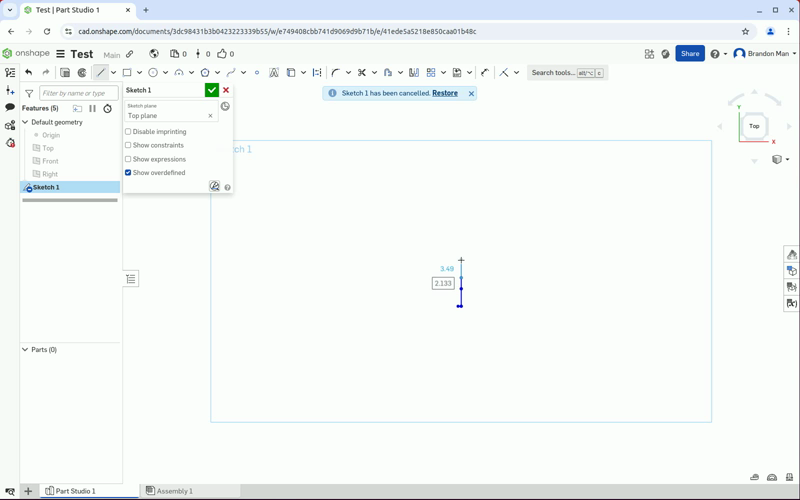
key_down(shift)
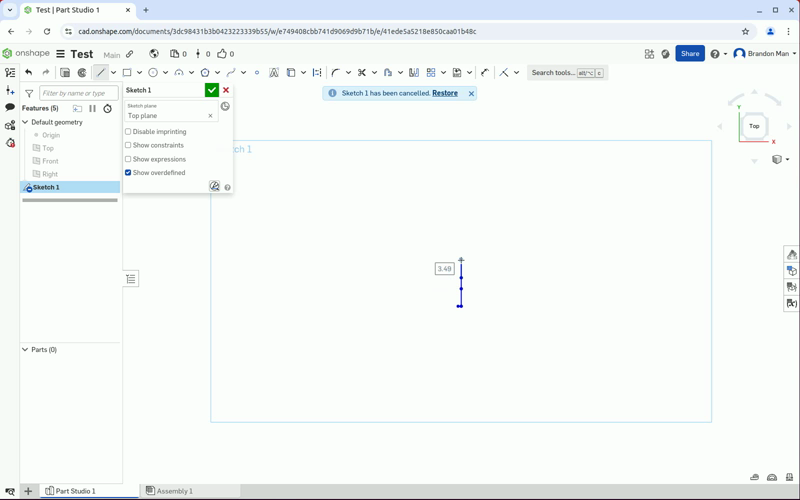
mouse_move(491, 259)
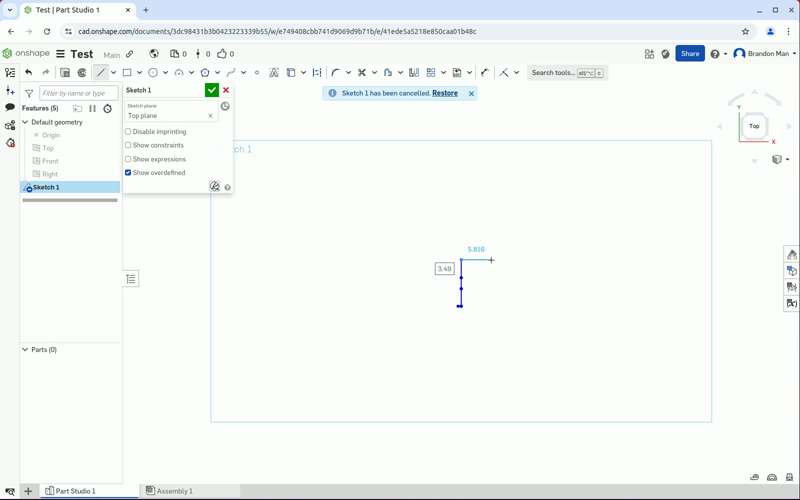
mouse_move(458, 259)
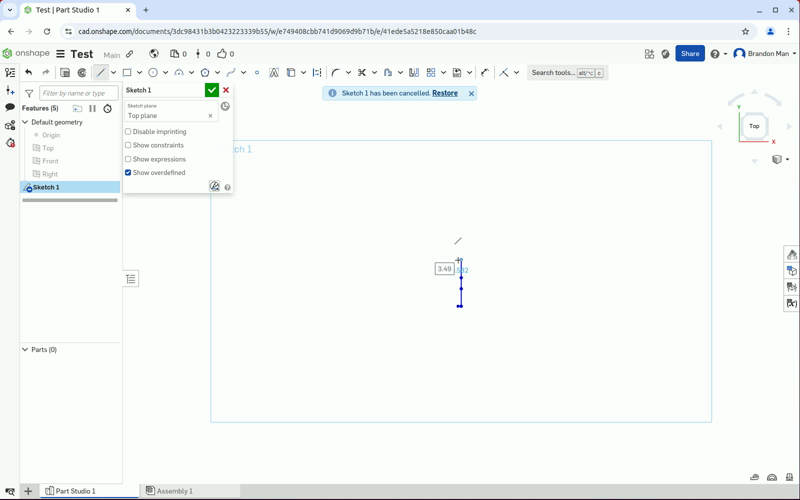
scroll(6)
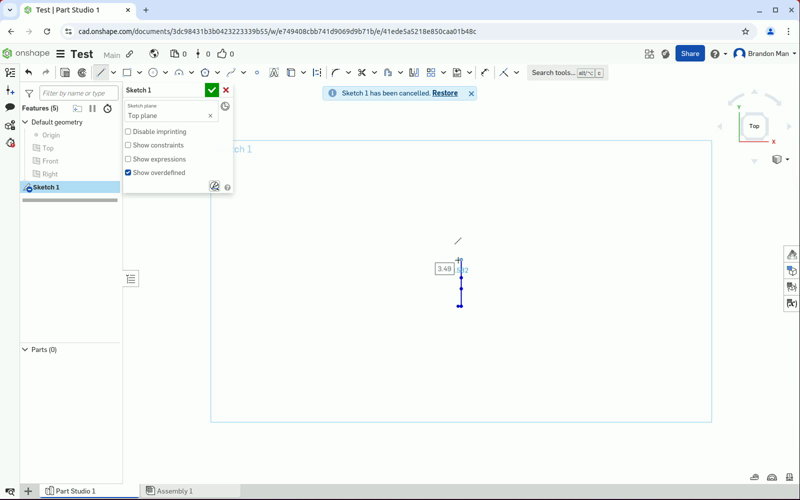
scroll(6)
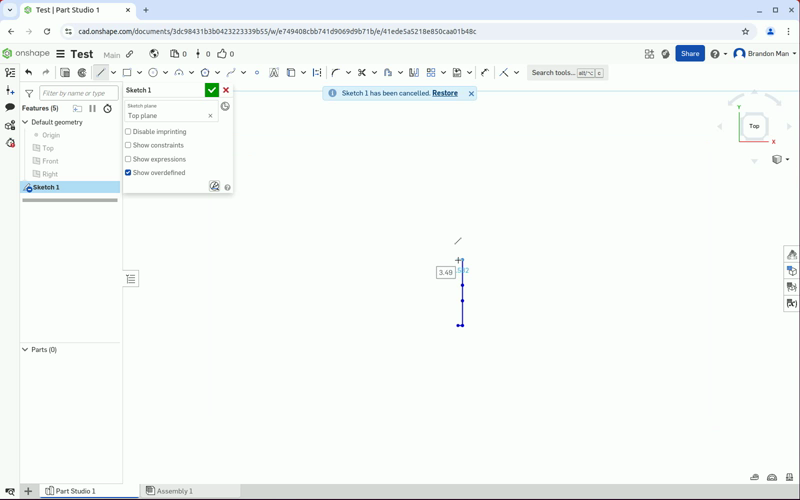
scroll(6)
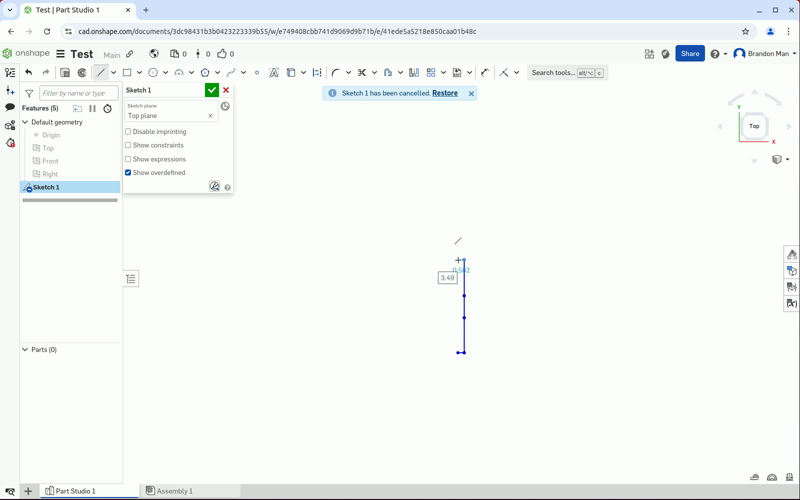
scroll(6)
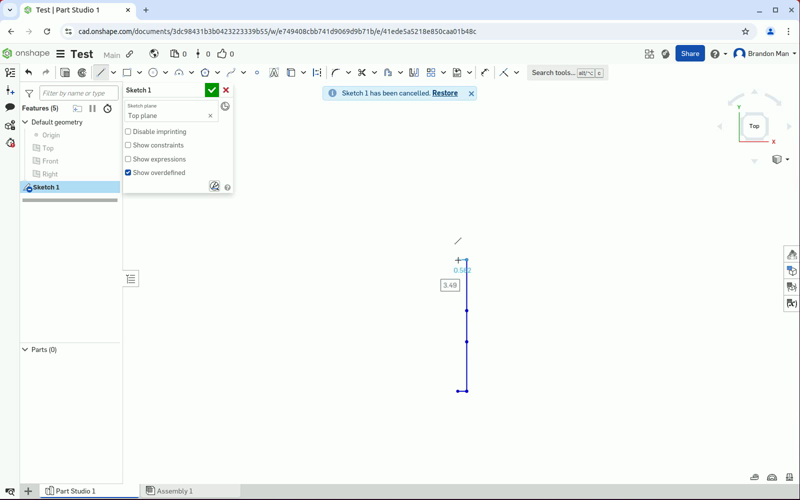
scroll(6)
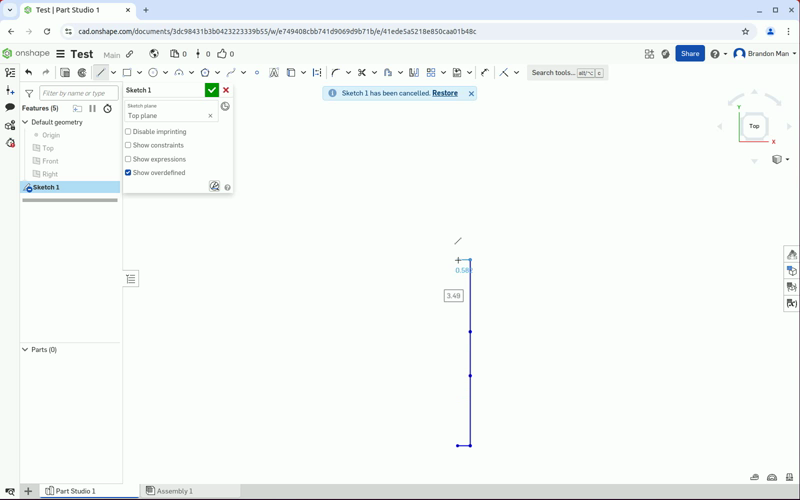
scroll(6)
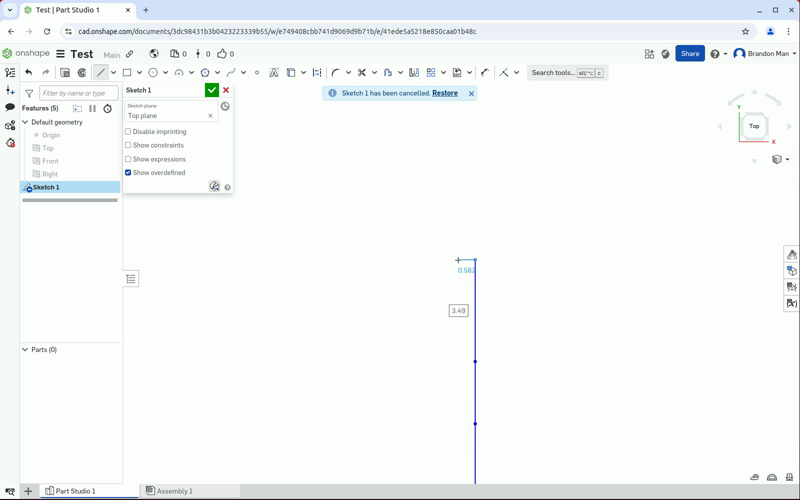
scroll(6)
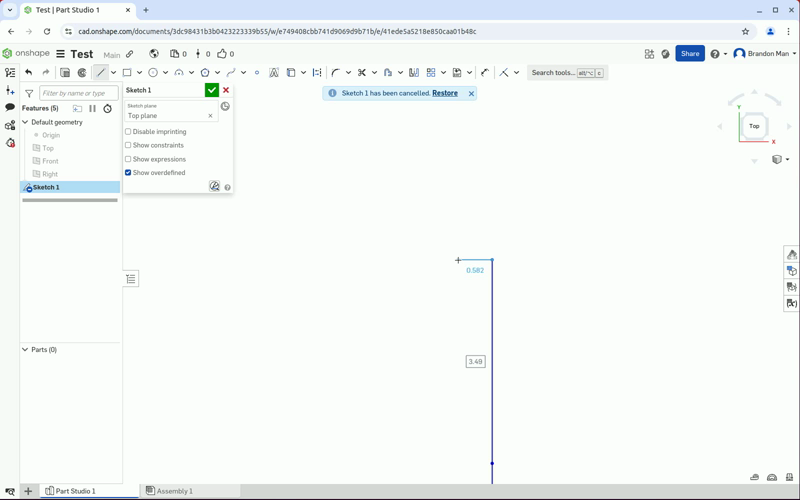
click(458, 259)
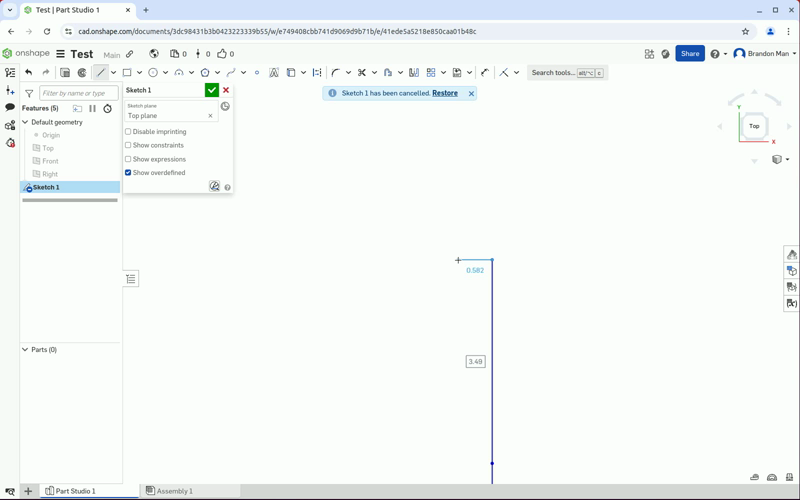
scroll(-6)
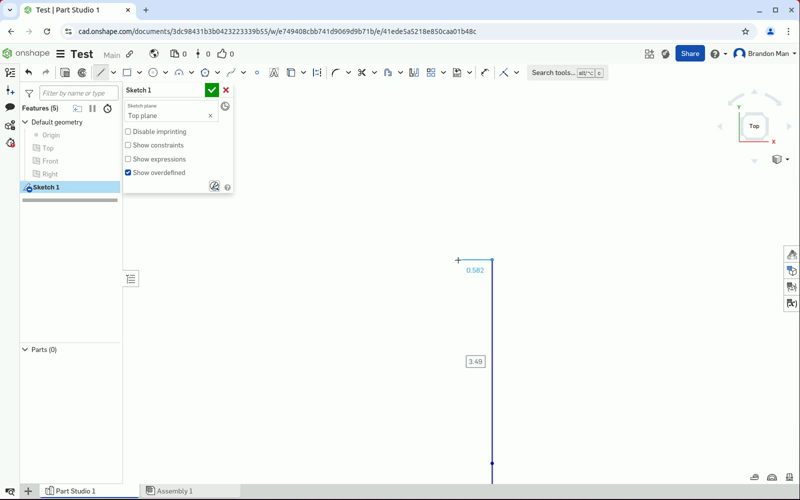
scroll(-6)
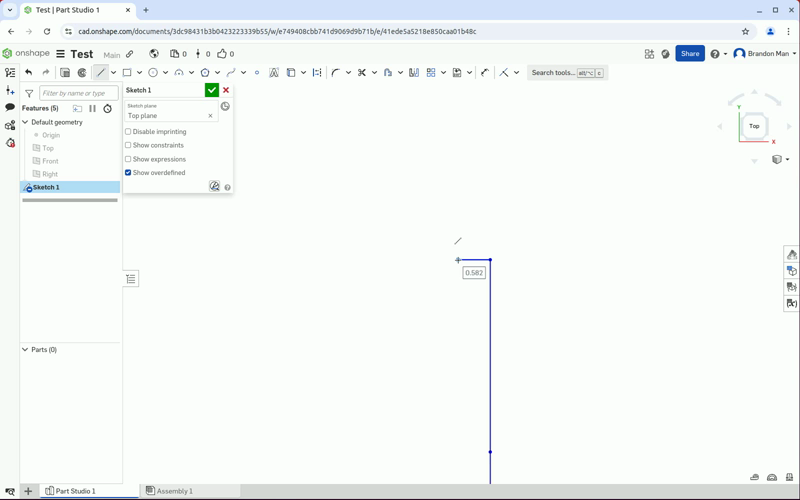
scroll(-6)
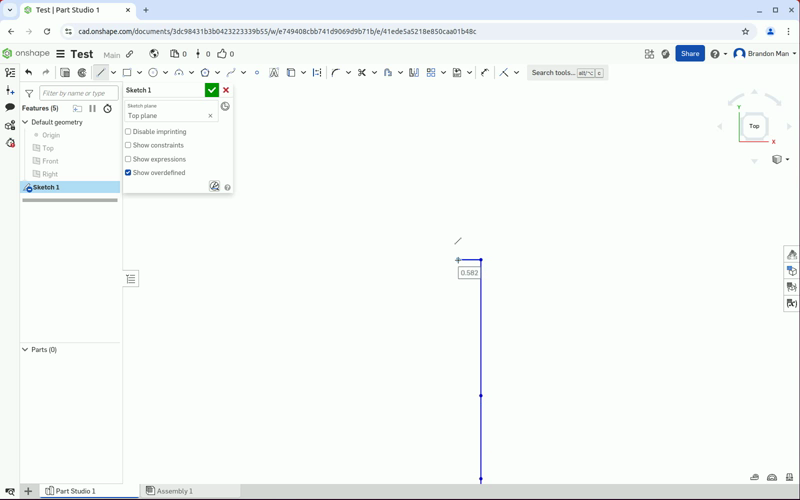
scroll(-6)
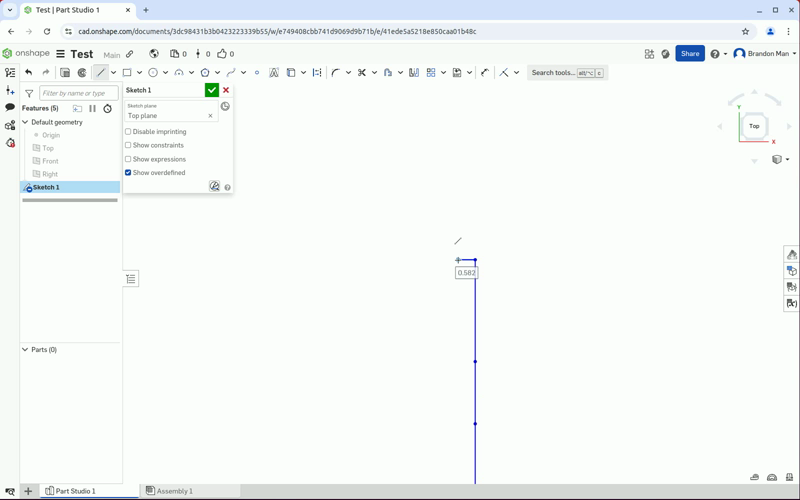
scroll(-6)
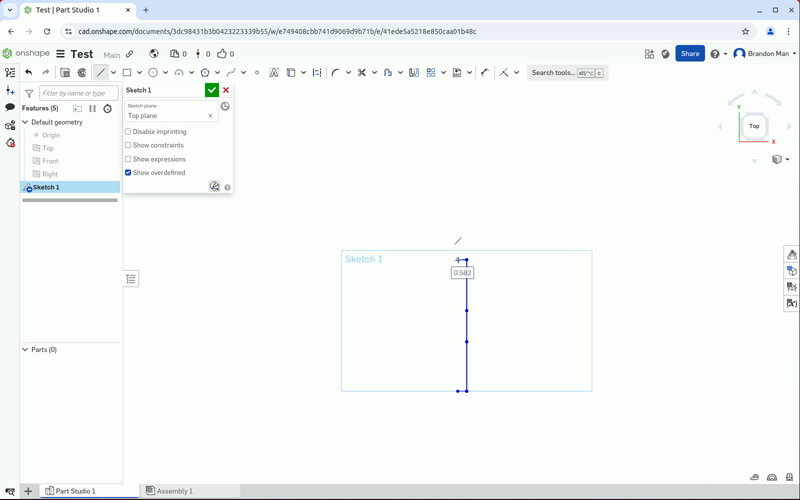
scroll(-6)
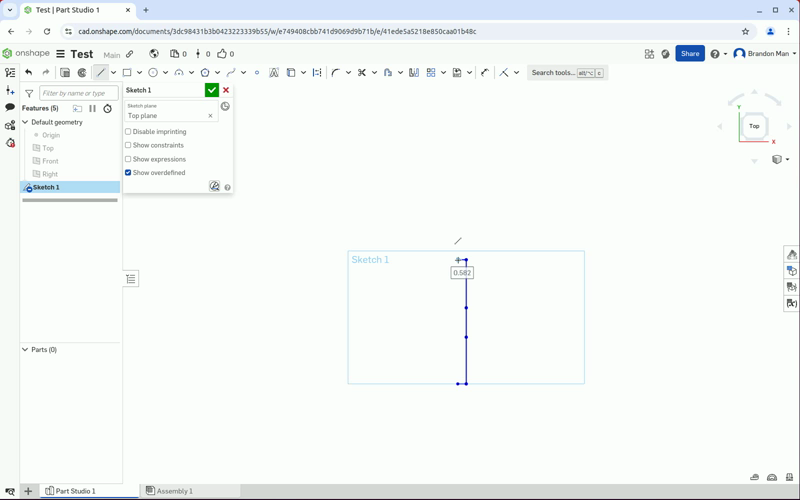
scroll(-6)
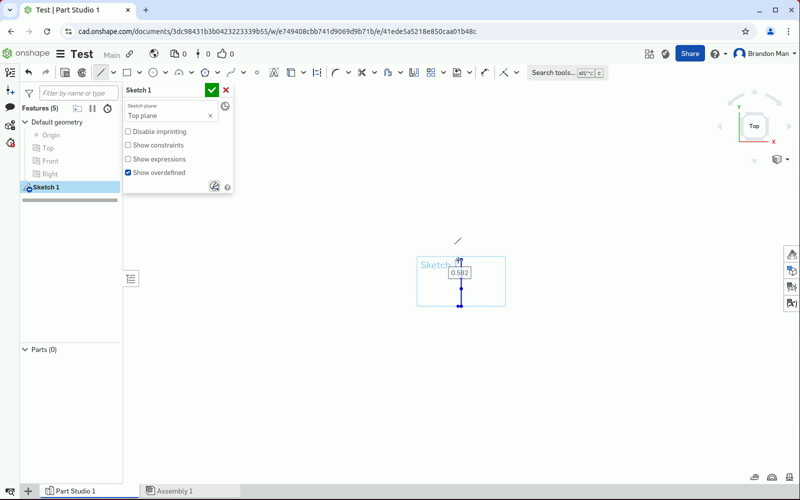
key_up(shift)
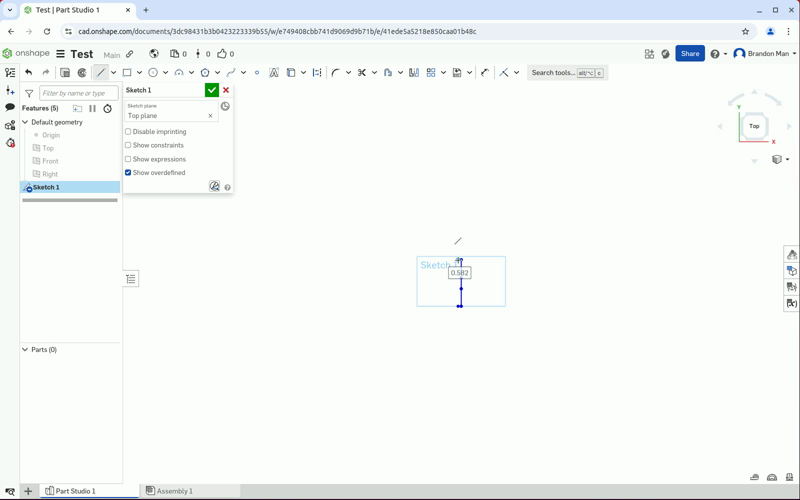
mouse_move(488, 259)
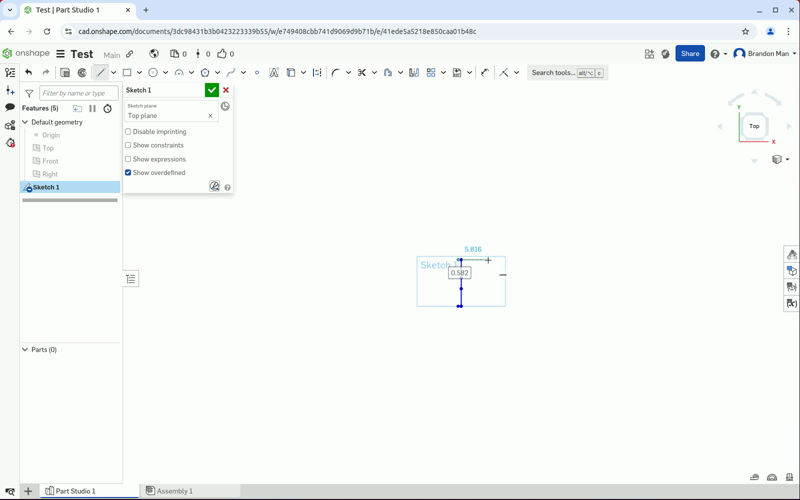
key_down(shift)
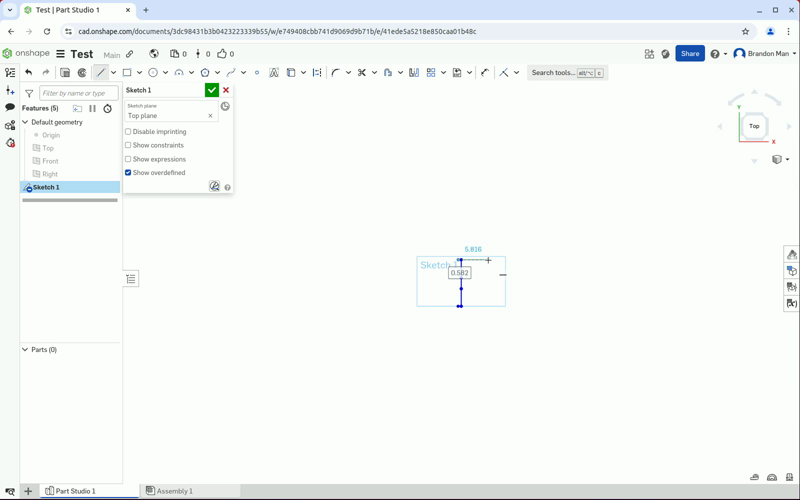
mouse_move(458, 306)
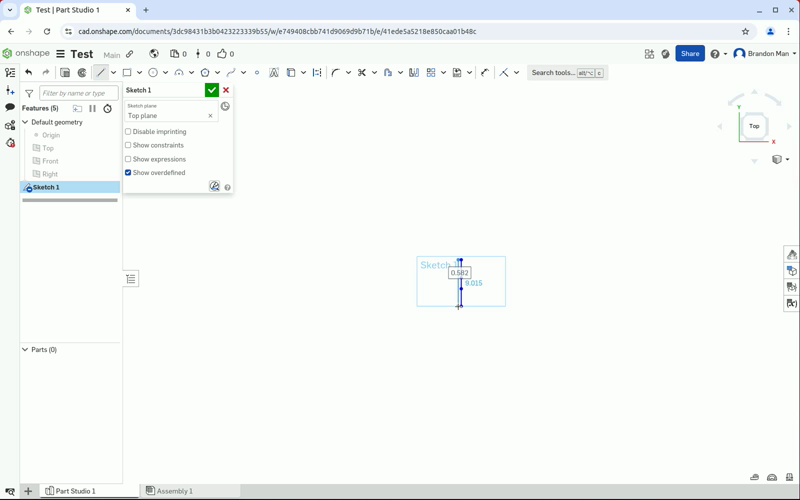
scroll(6)
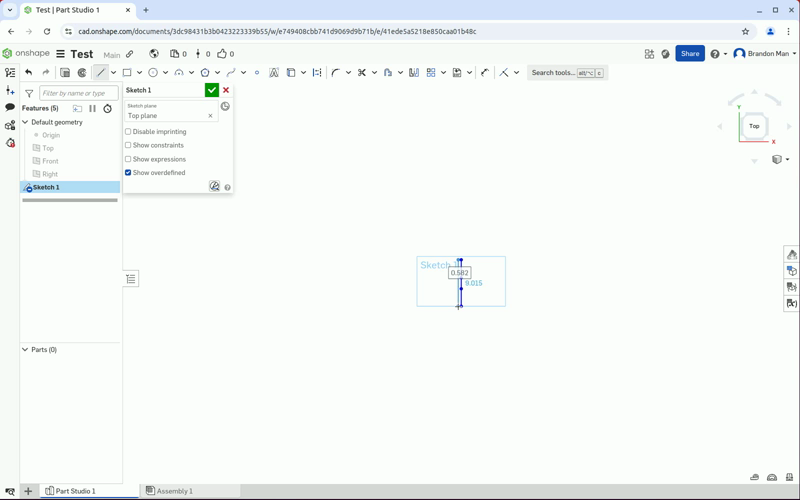
scroll(6)
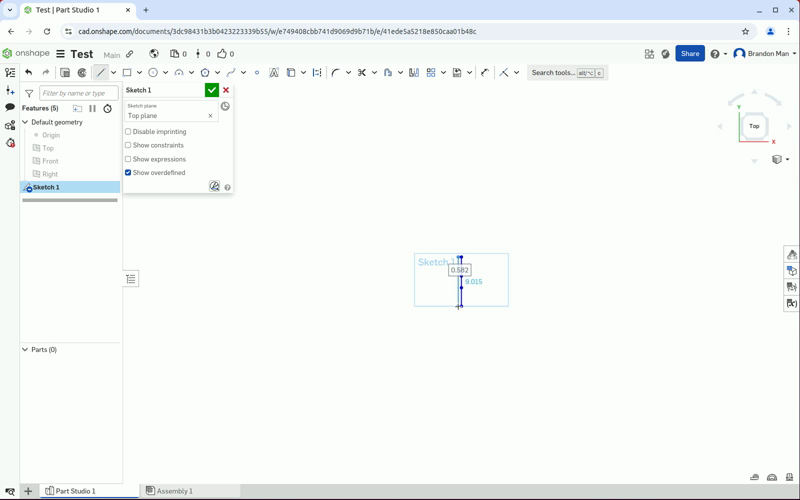
scroll(6)
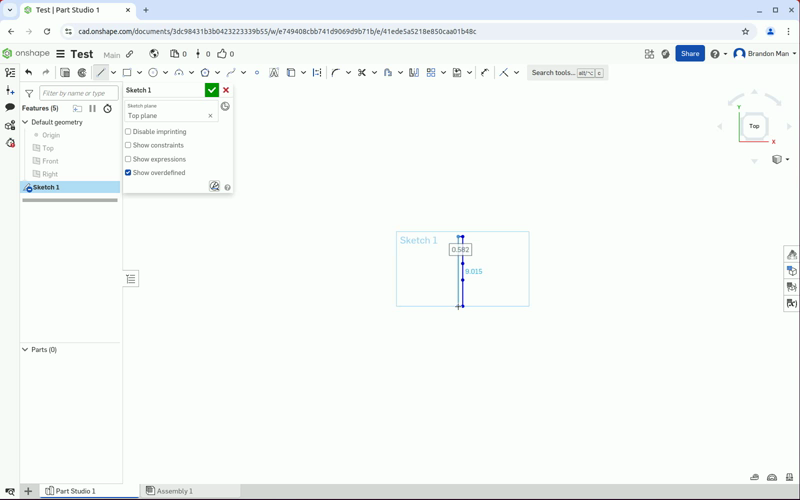
scroll(6)
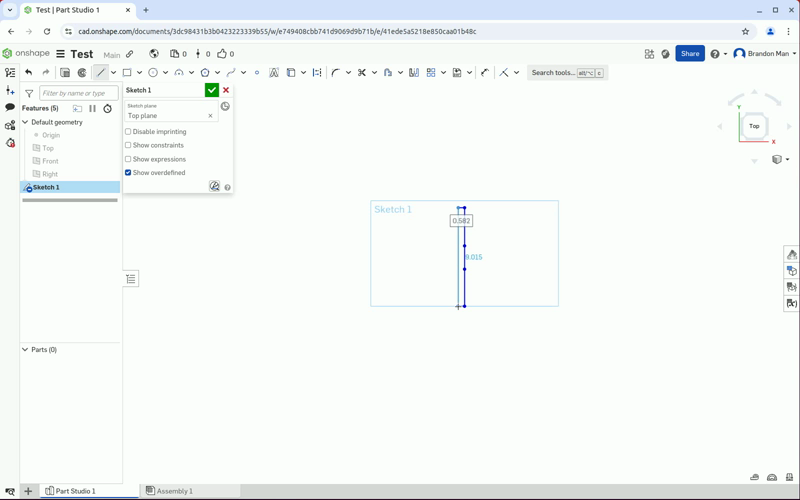
scroll(6)
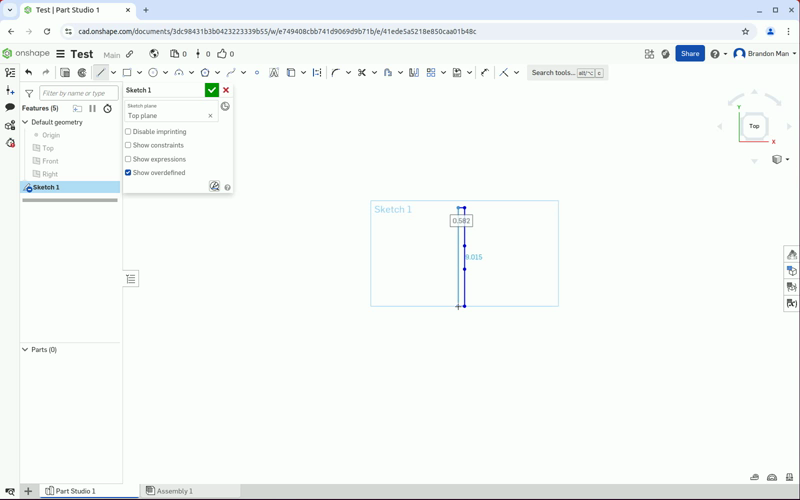
scroll(6)
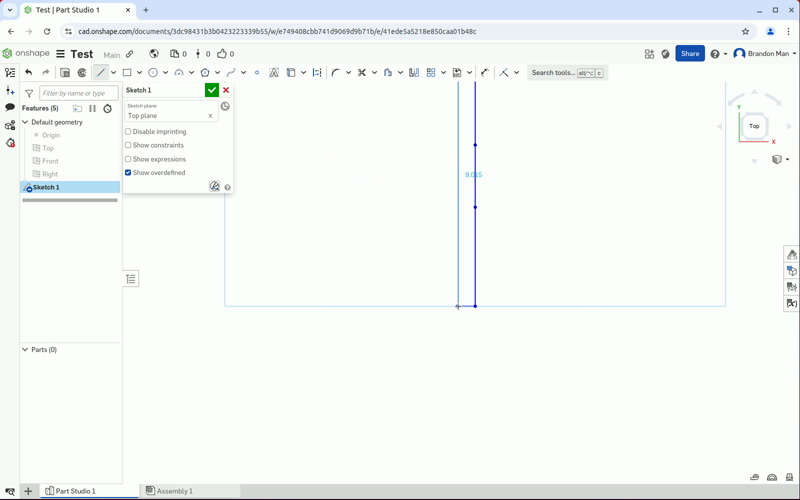
scroll(6)
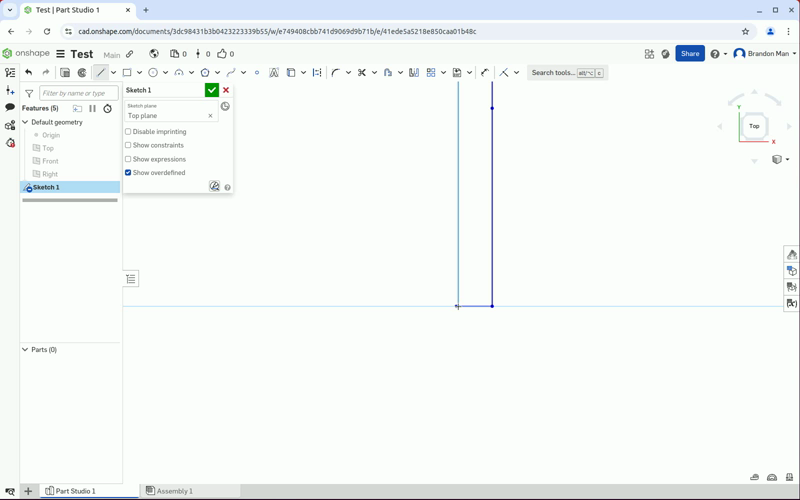
key_up(shift)
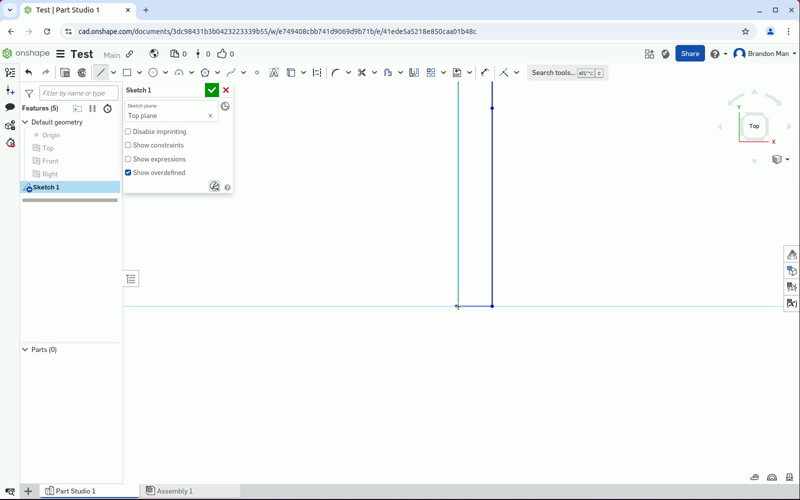
click(458, 306)
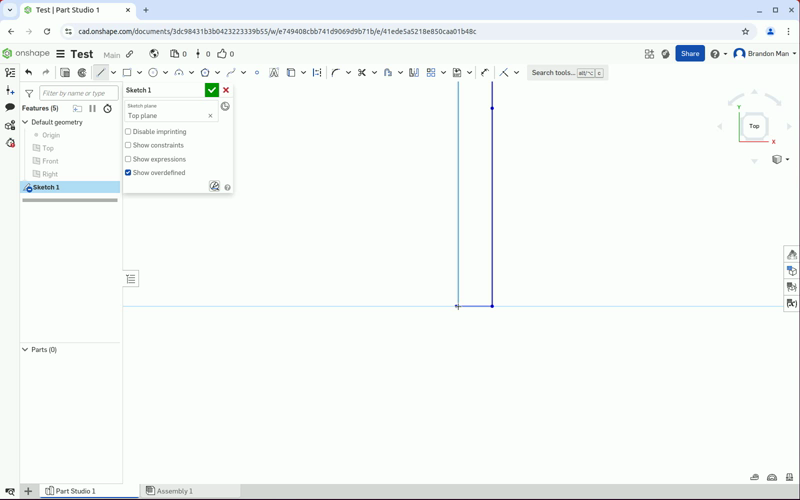
scroll(-6)
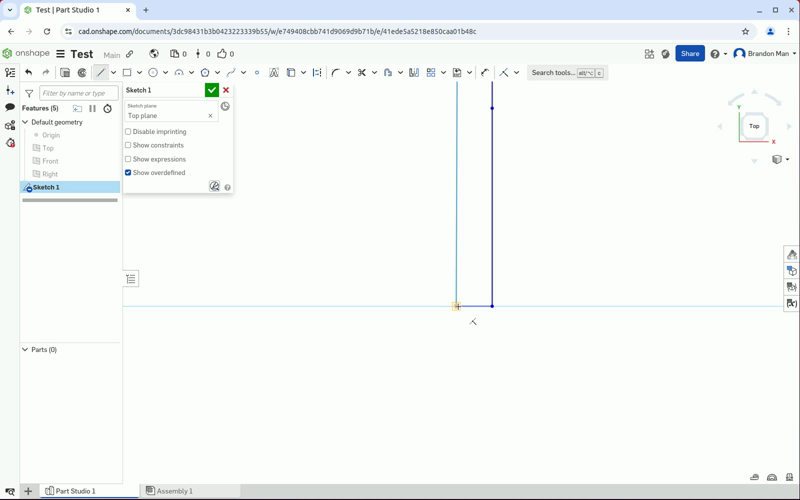
scroll(-6)
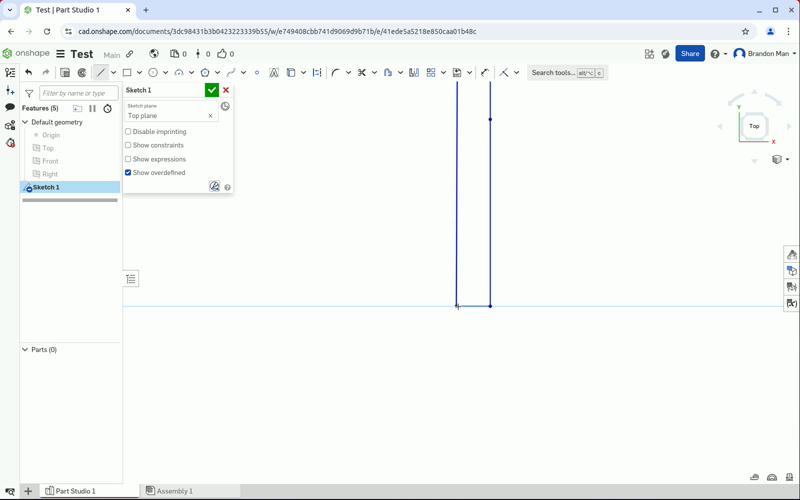
scroll(-6)
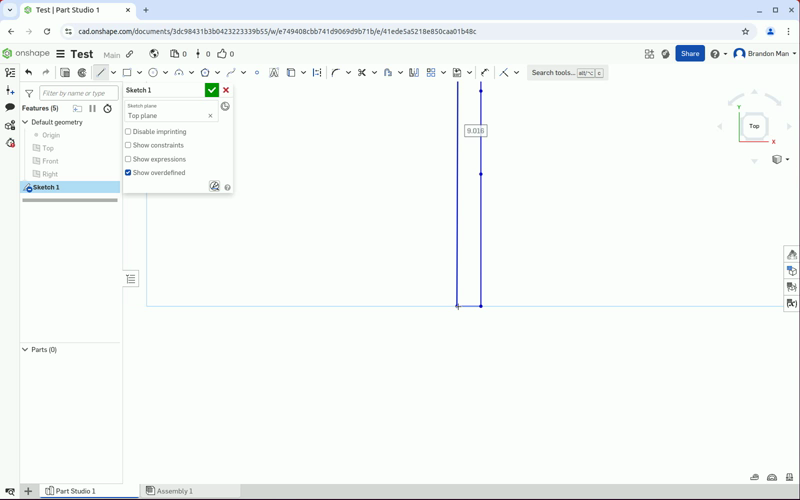
scroll(-6)
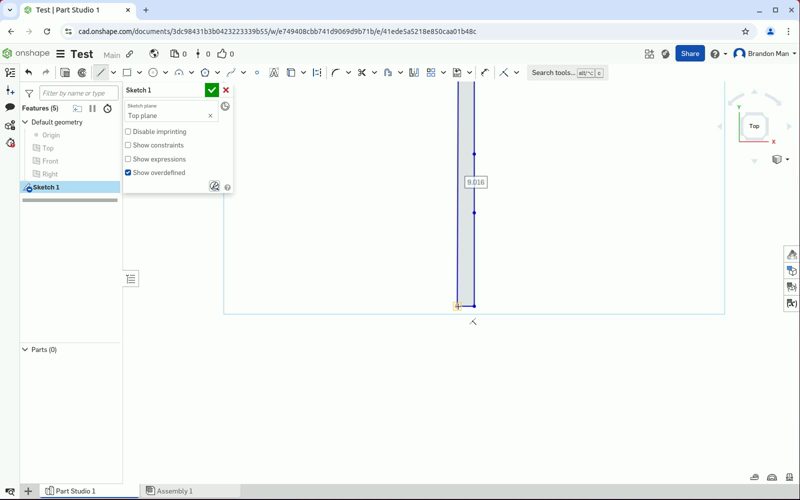
scroll(-6)
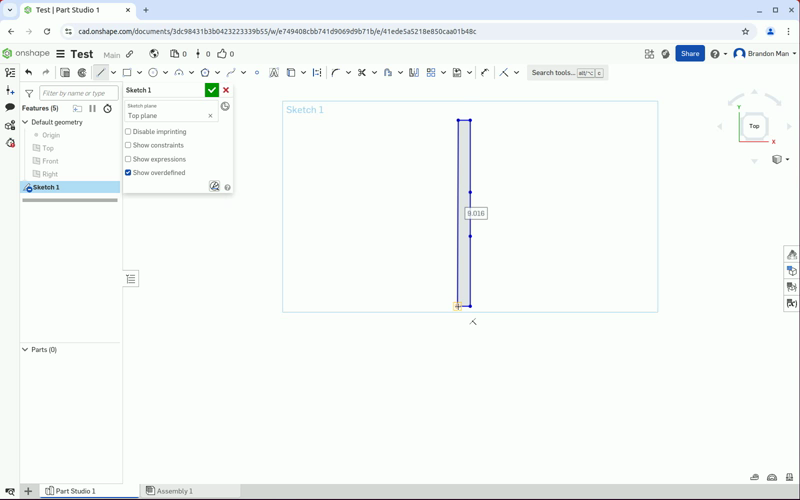
scroll(-6)
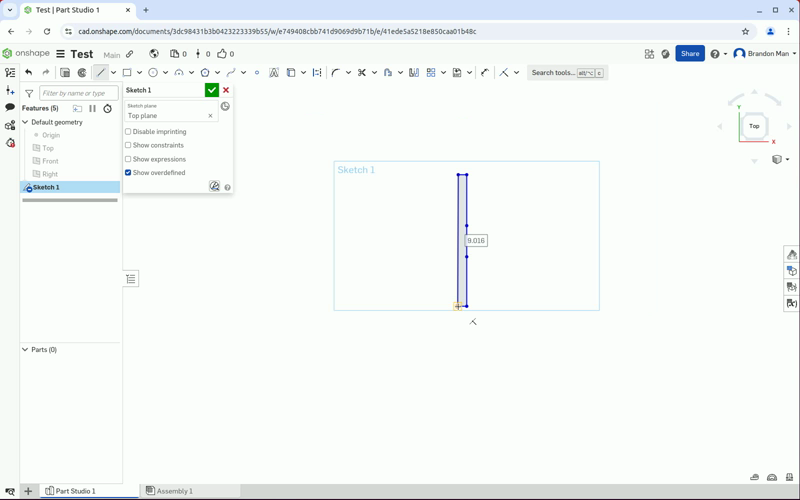
scroll(-6)
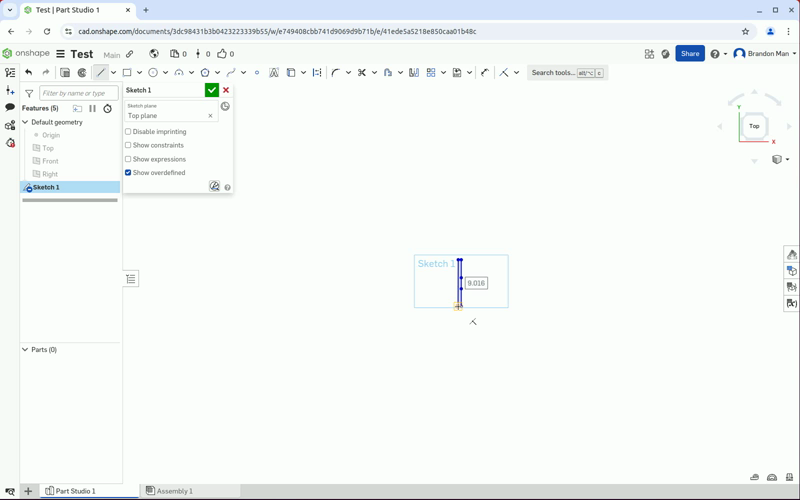
key(esc)
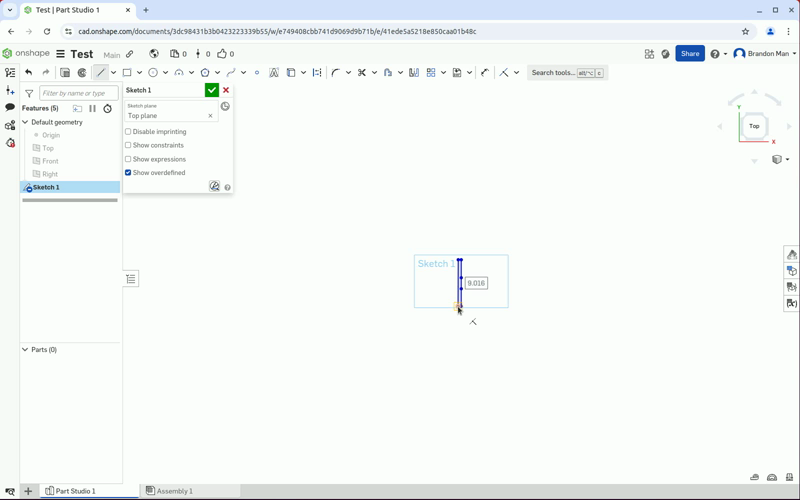
mouse_move(458, 267)
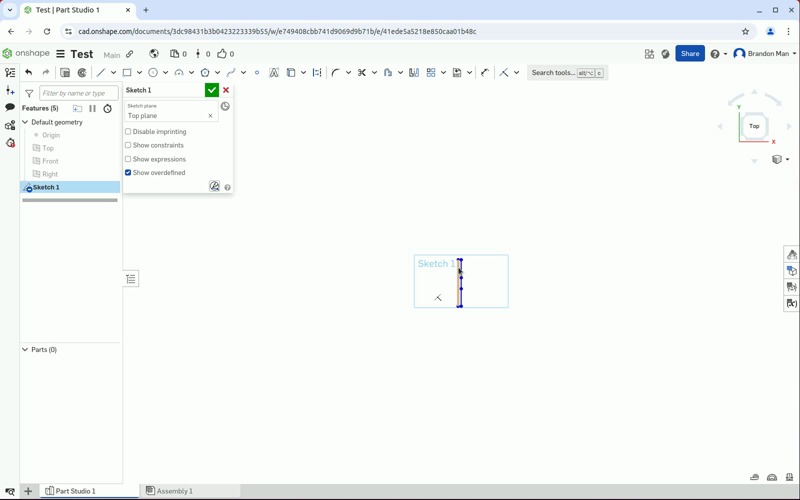
scroll(6)
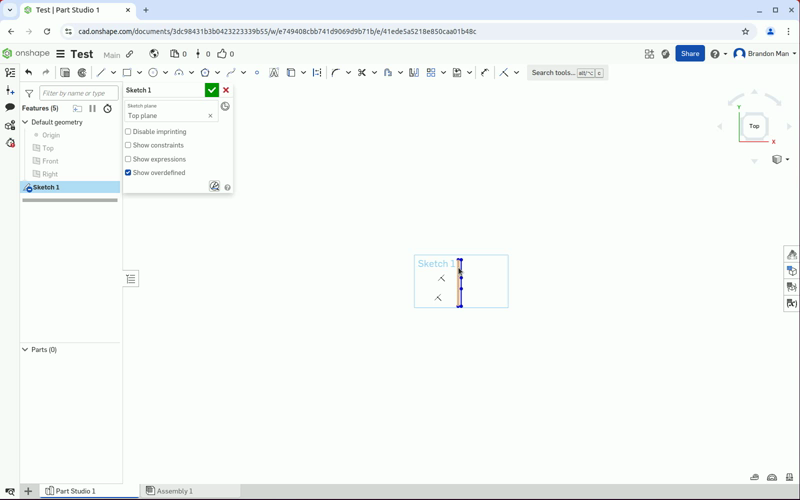
scroll(6)
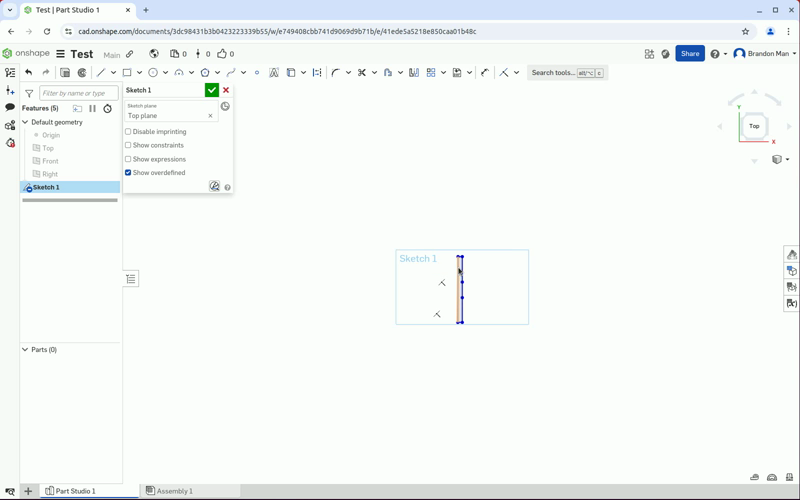
scroll(6)
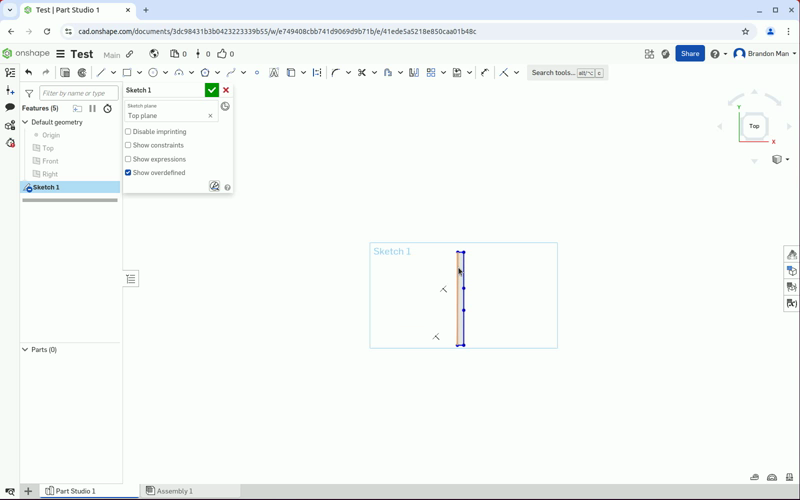
scroll(6)
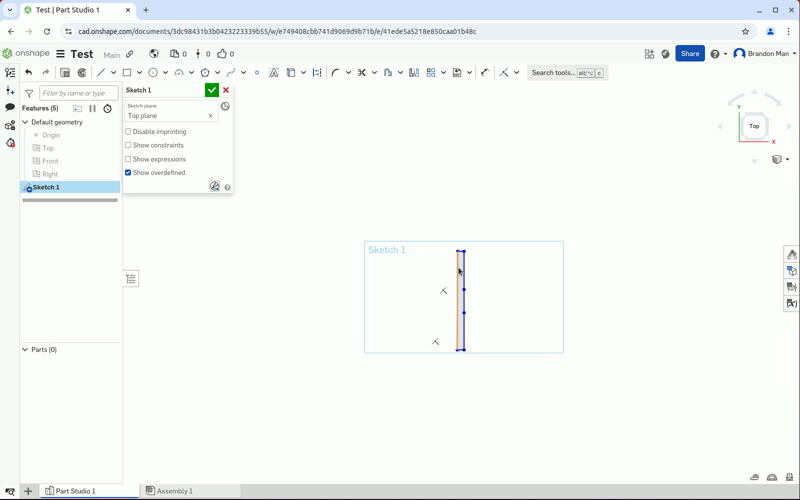
scroll(6)
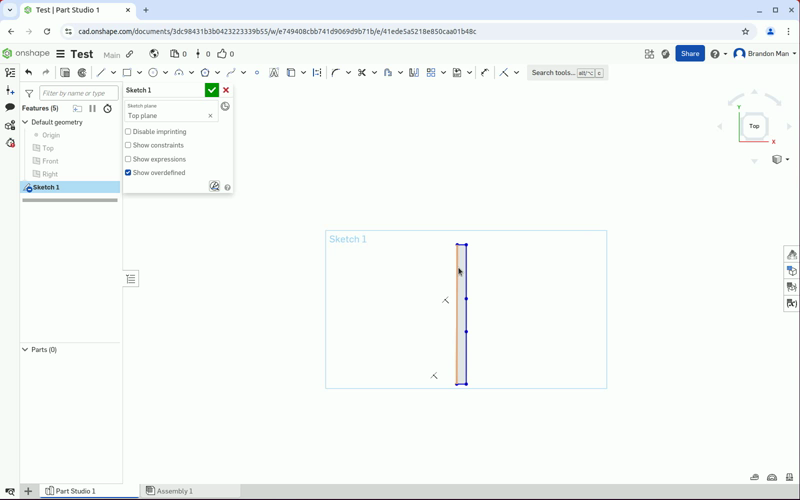
scroll(6)
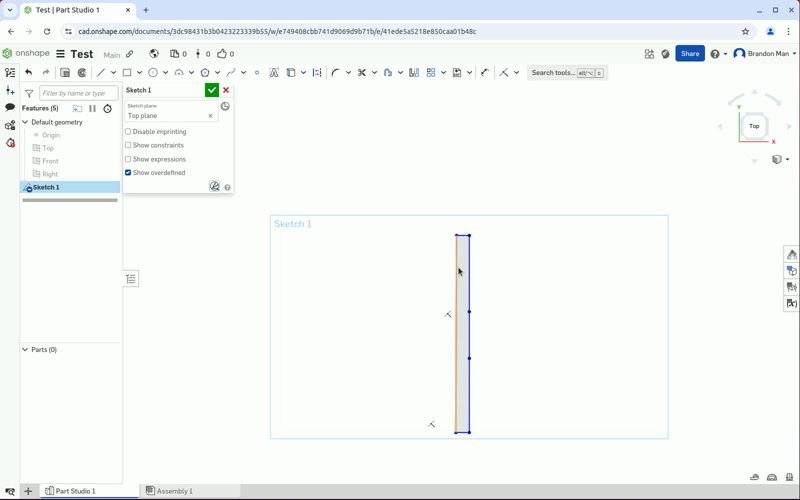
scroll(6)
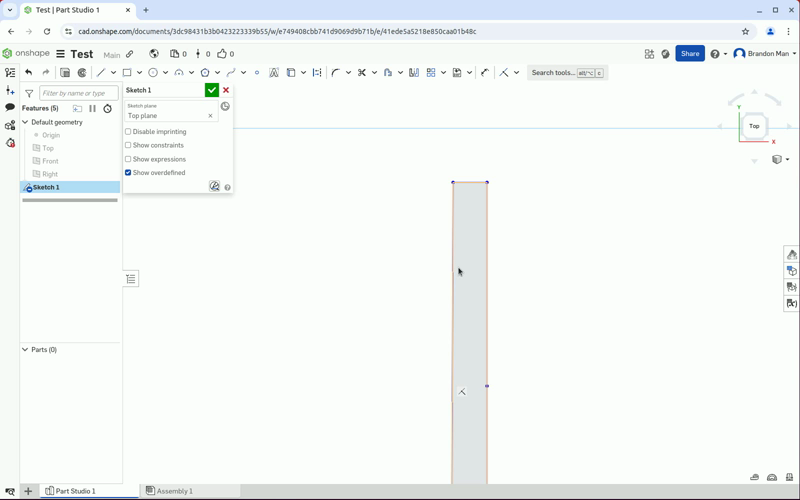
click(458, 267)
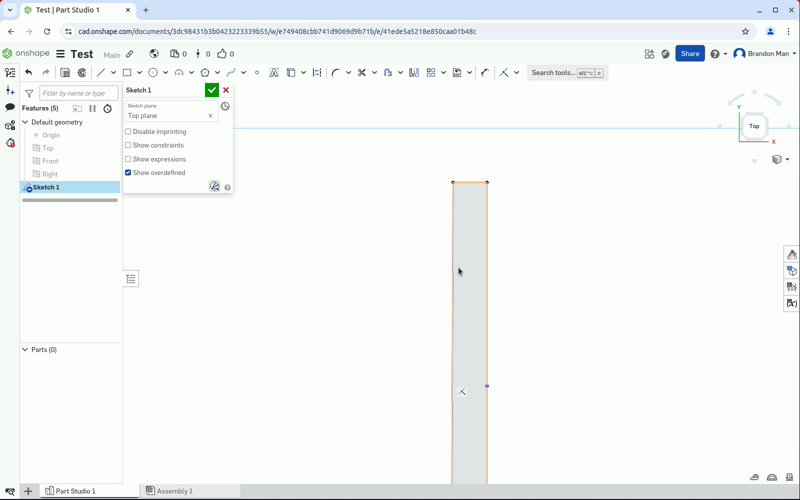
scroll(-6)
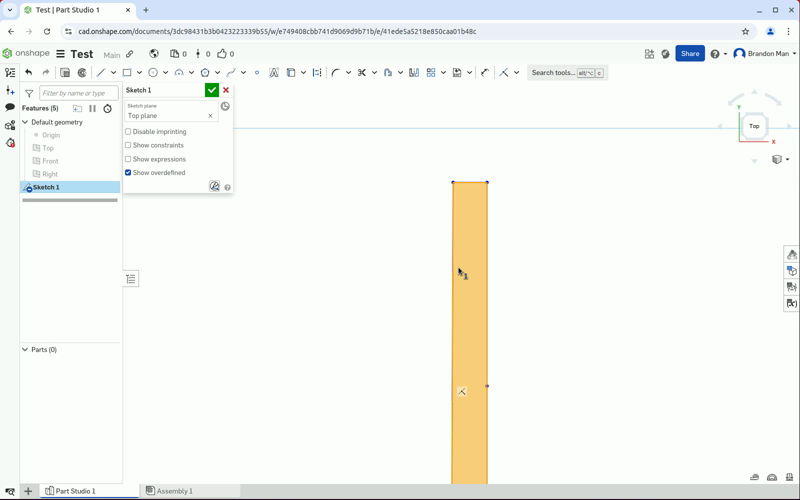
scroll(-6)
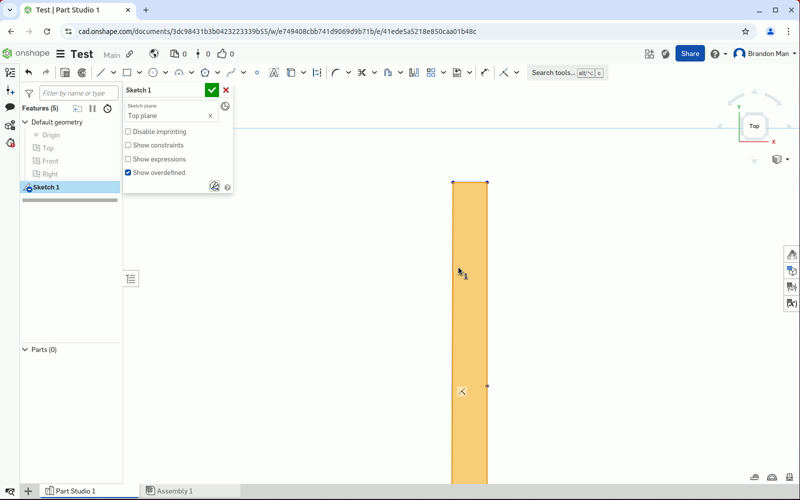
scroll(-6)
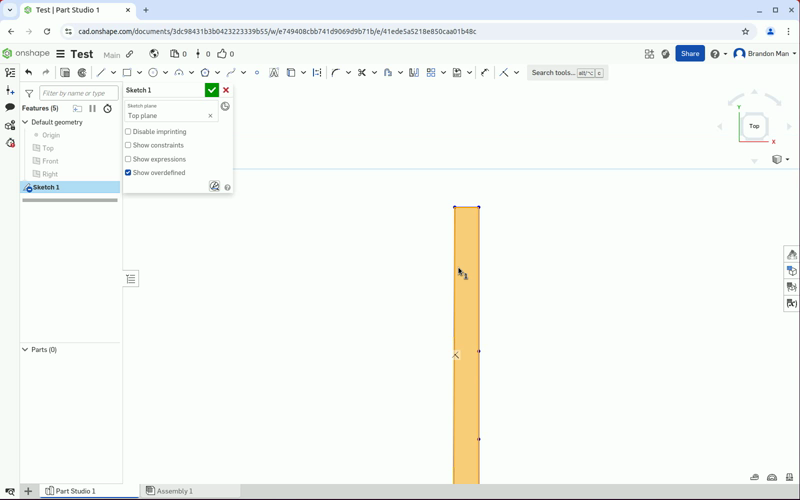
scroll(-6)
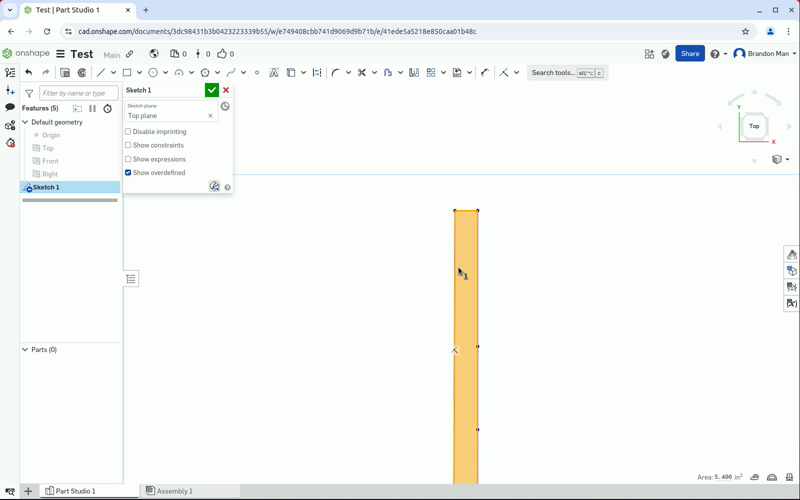
scroll(-6)
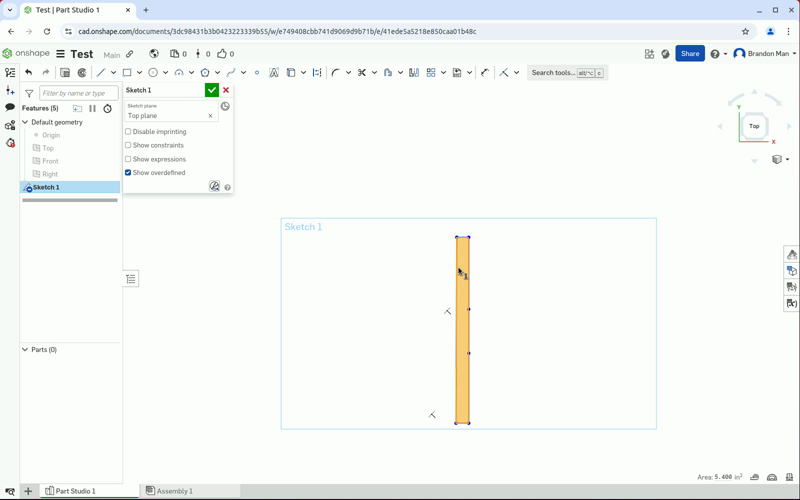
scroll(-6)
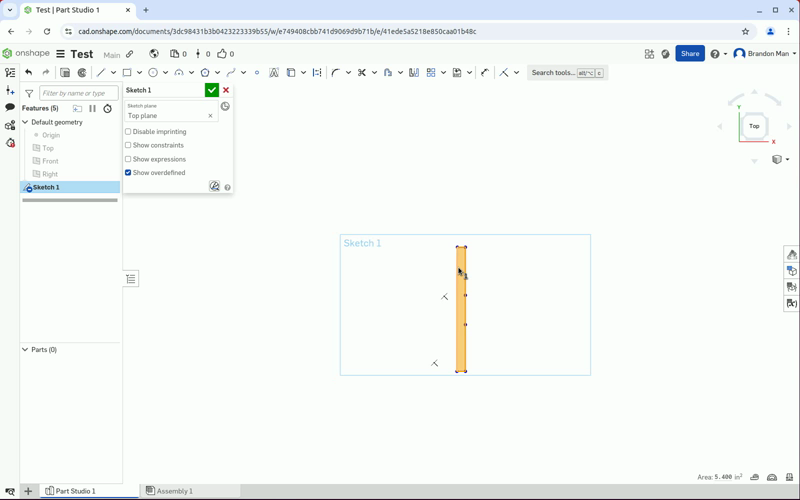
scroll(-6)
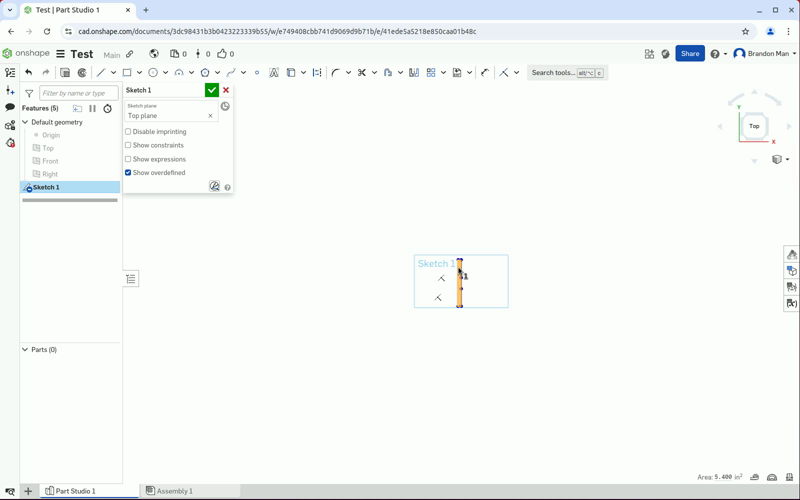
mouse_move(73, 352)
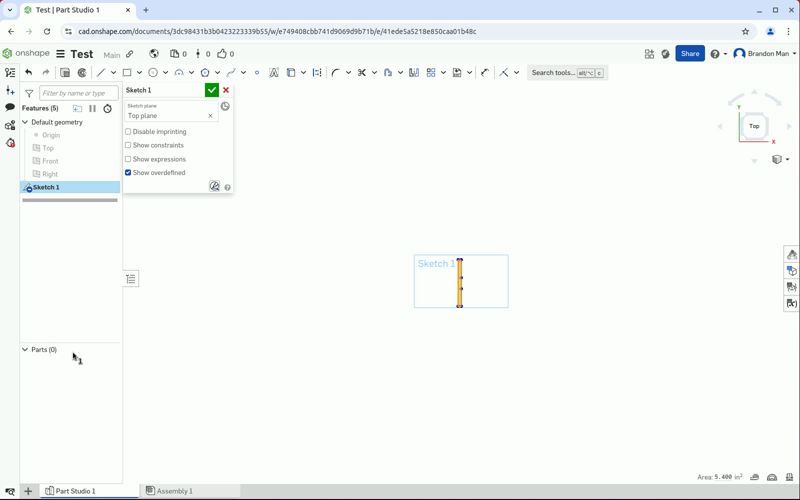
key(shift+y)
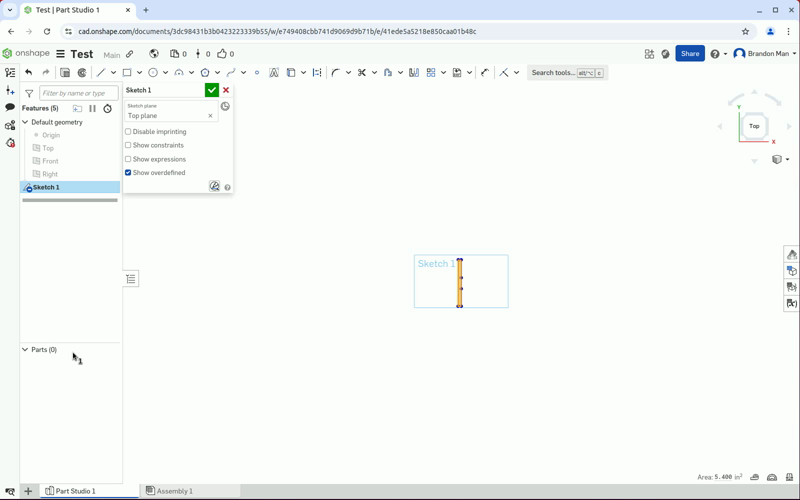
key(shift+e)
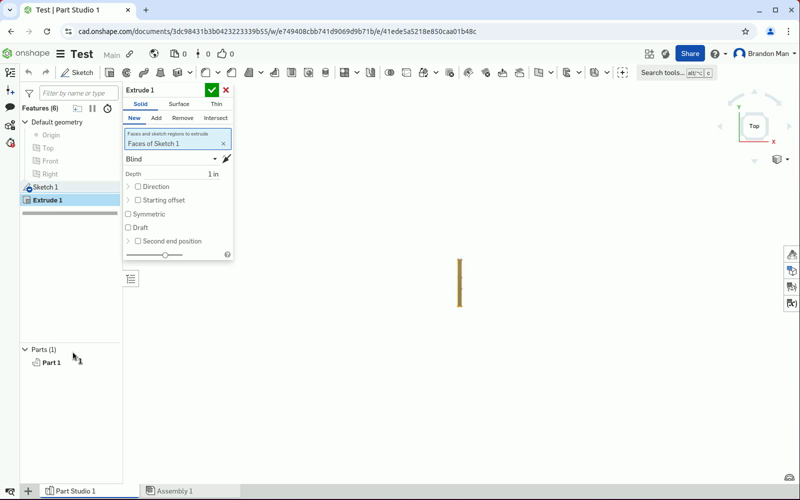
mouse_move(143, 106)
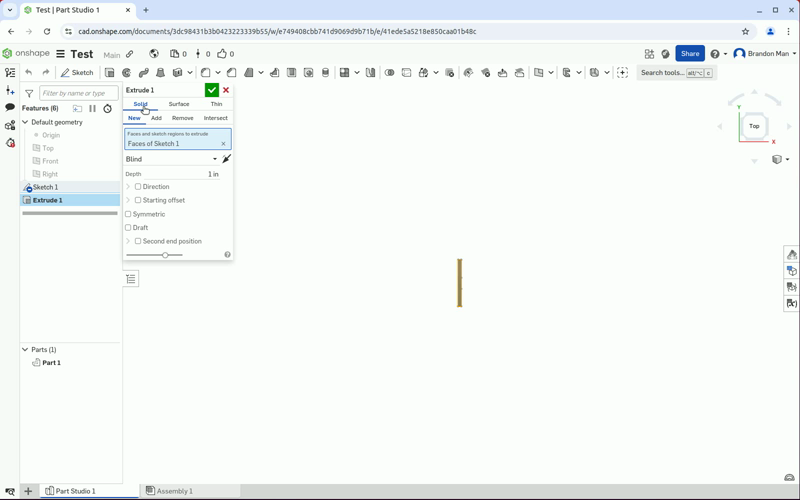
click(143, 106)
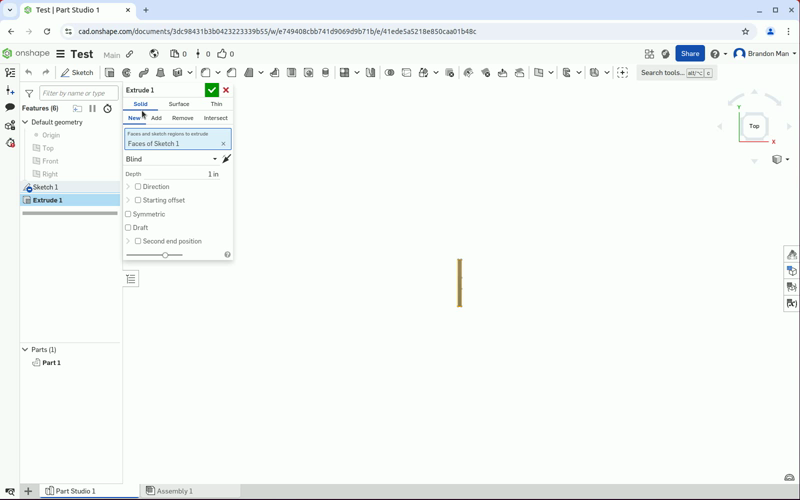
mouse_move(137, 120)
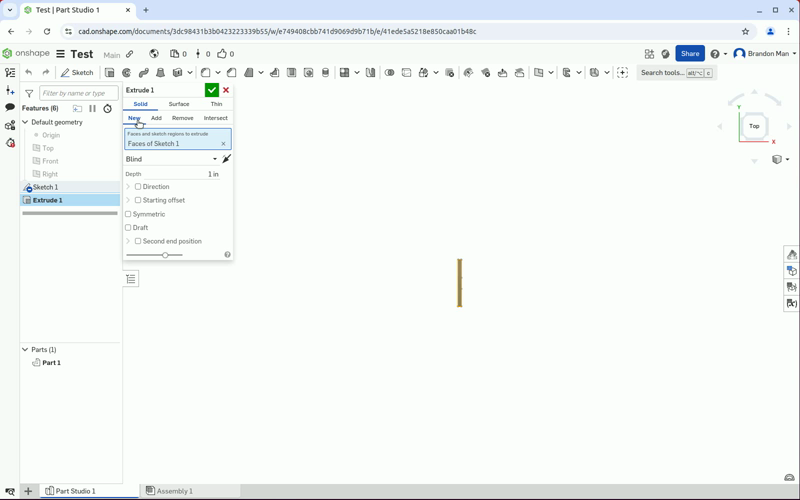
click(137, 120)
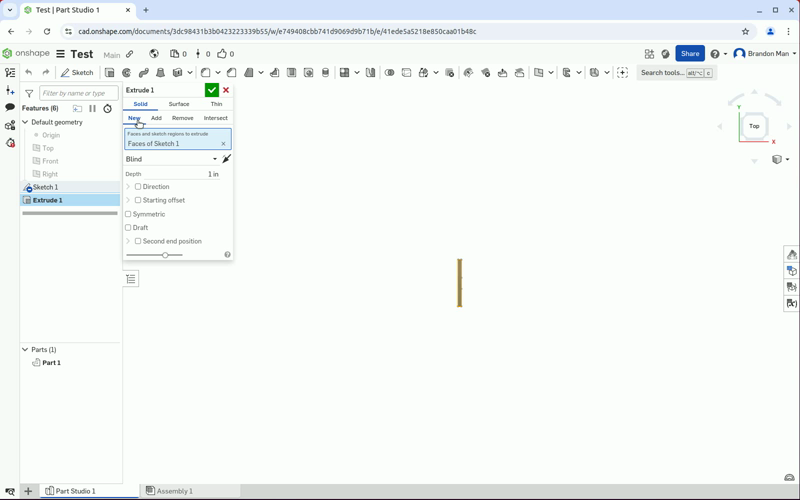
key(tab, 4)
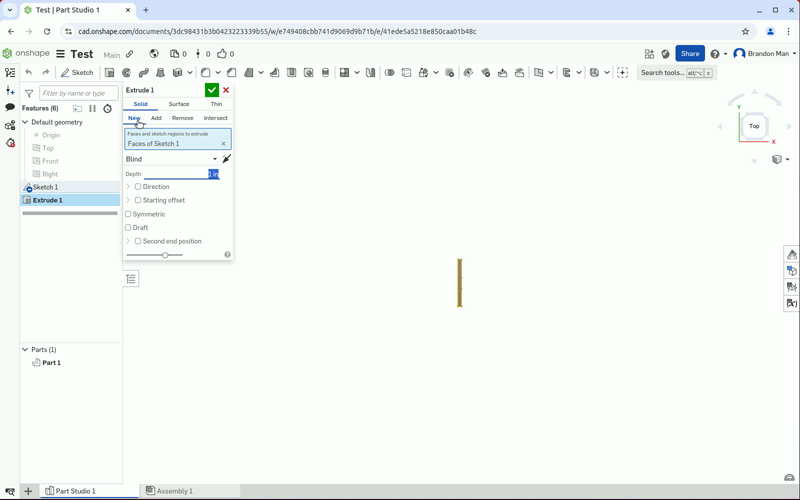
text(0.481)
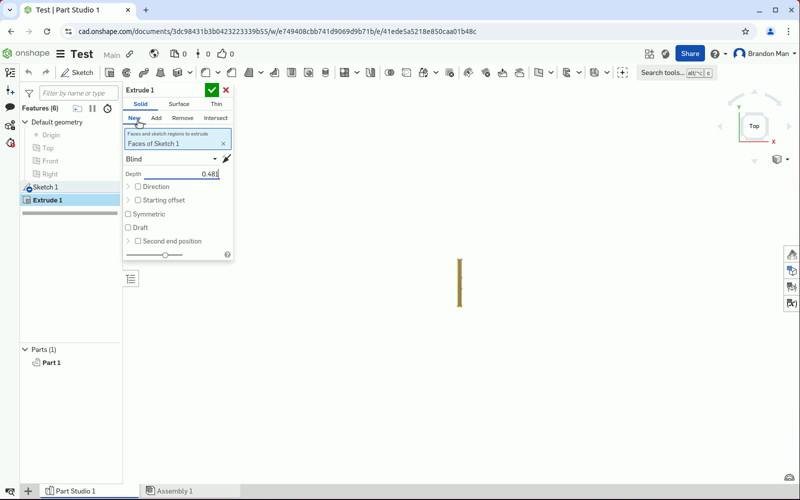
key(enter)
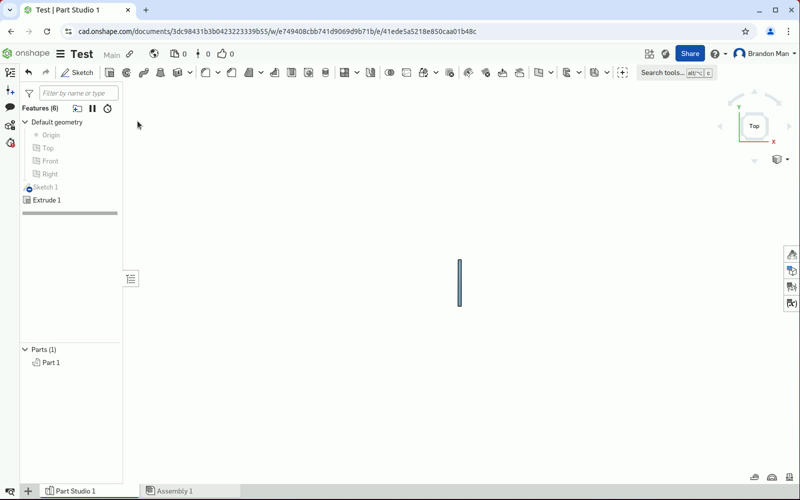
key(shift+h)
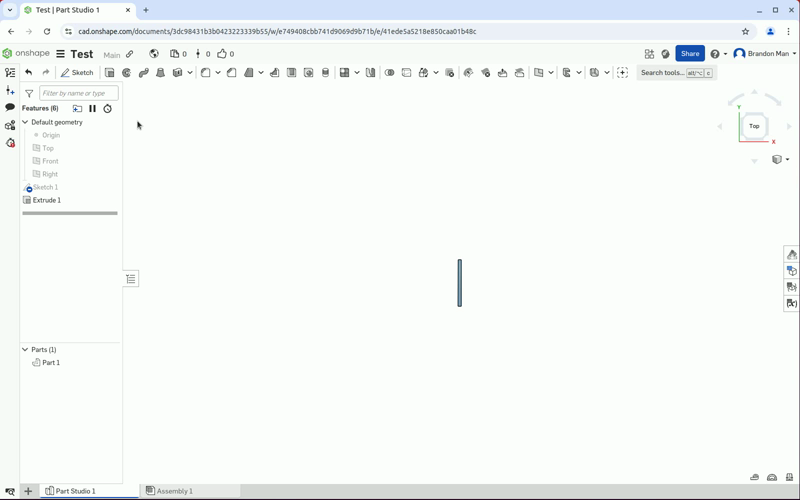
key(shift+h)
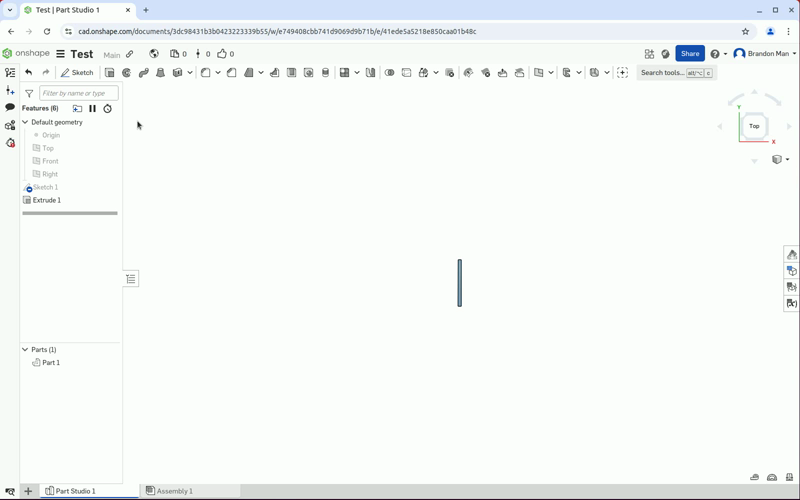
mouse_move(73, 189)
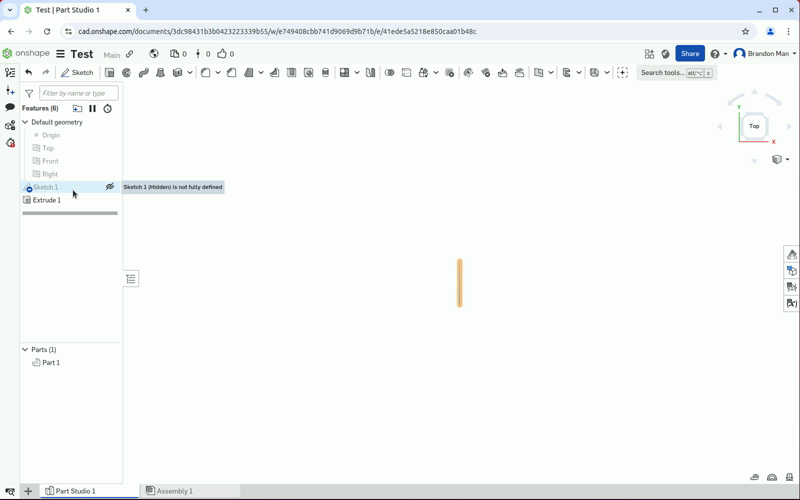
click(73, 189)
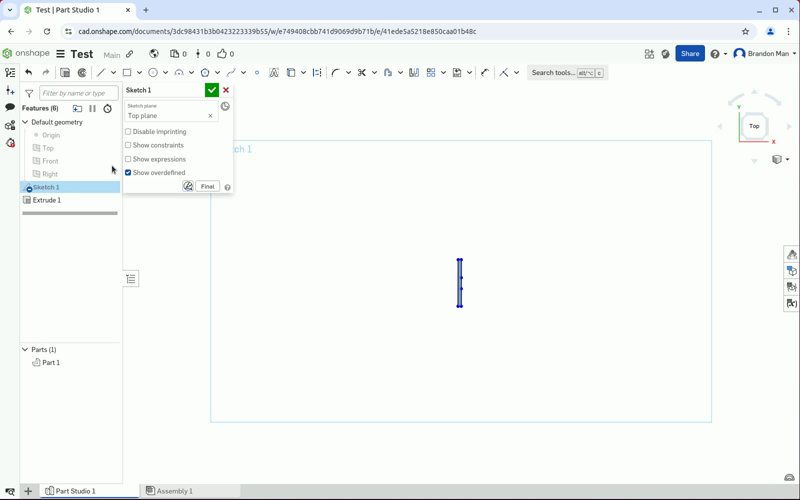
mouse_move(229, 92)
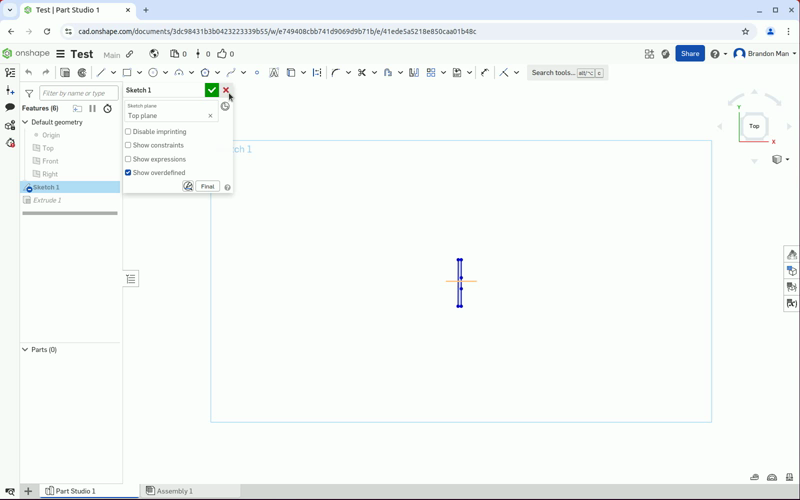
click(229, 92)
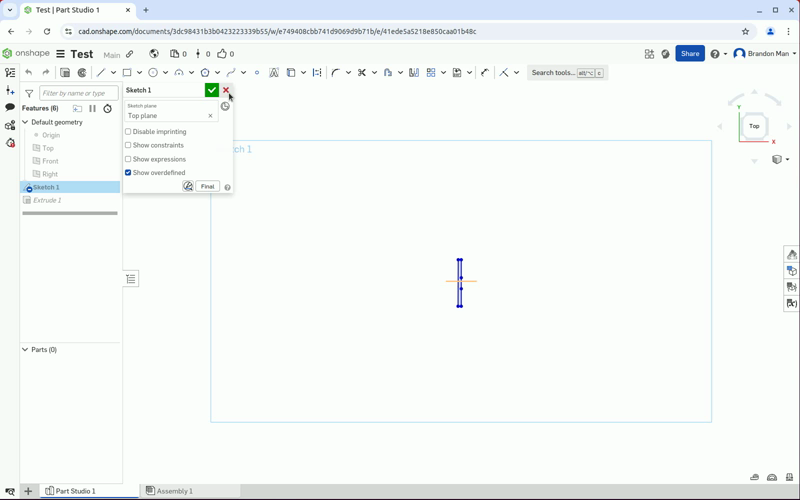
key(shift+s)
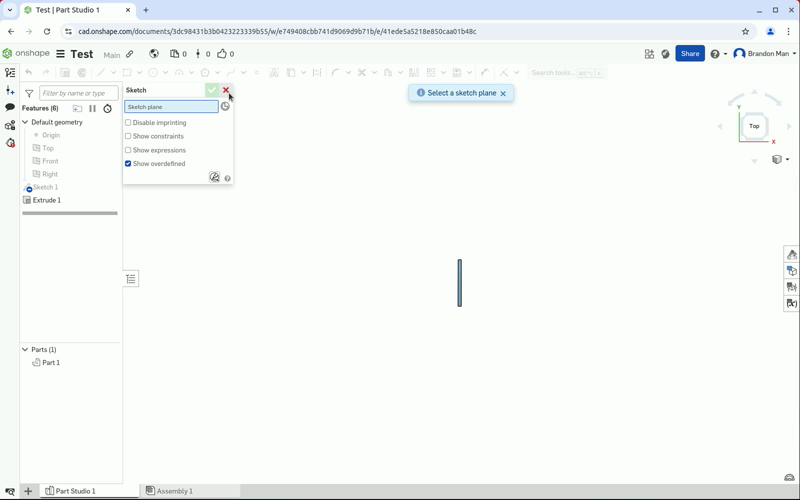
mouse_move(73, 150)
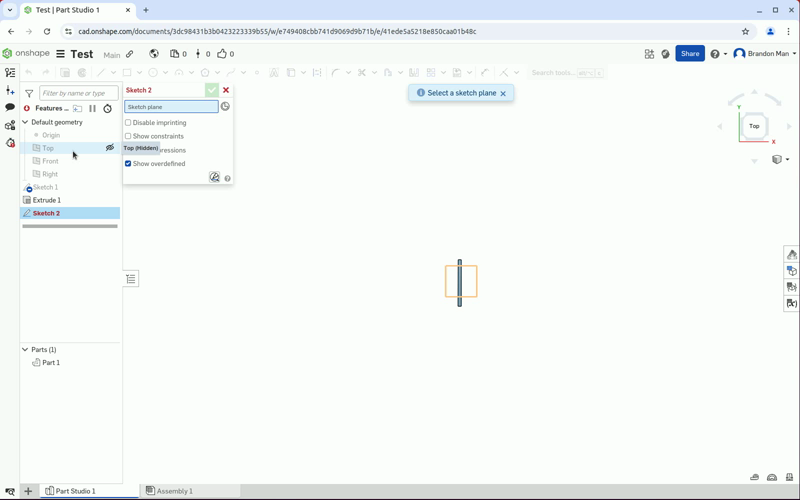
click(73, 150)
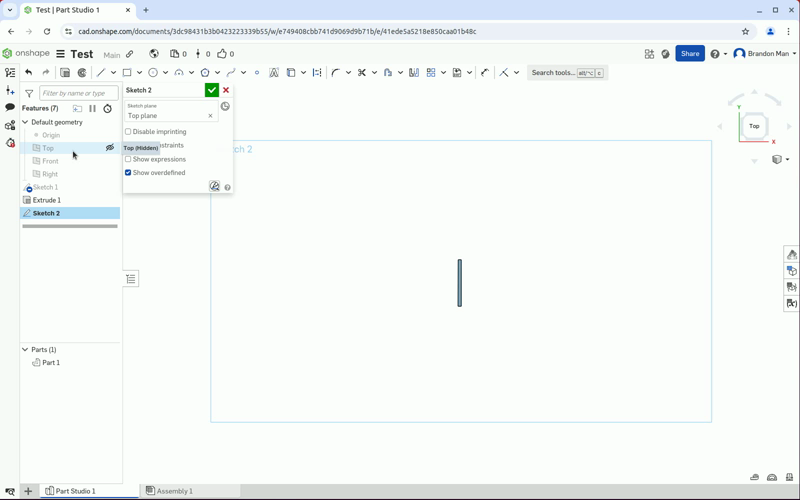
mouse_move(73, 352)
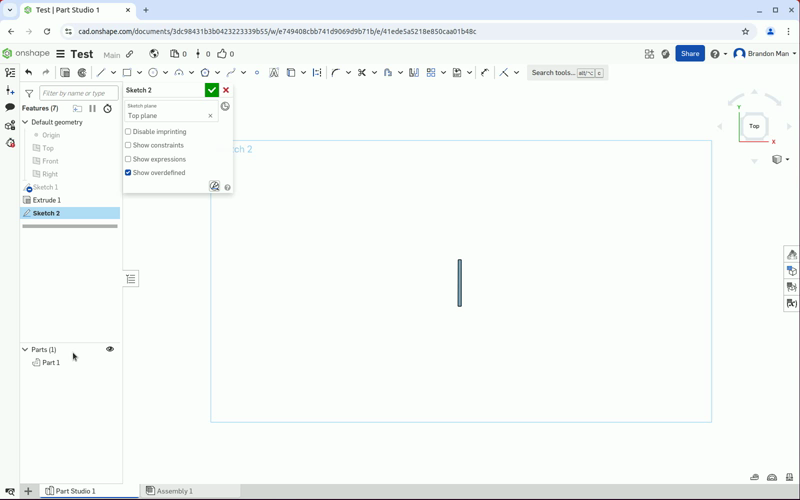
key(y)
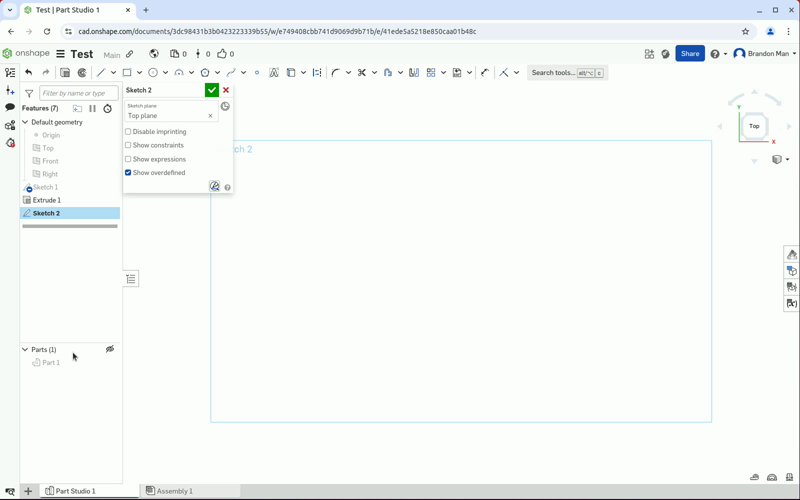
key(l)
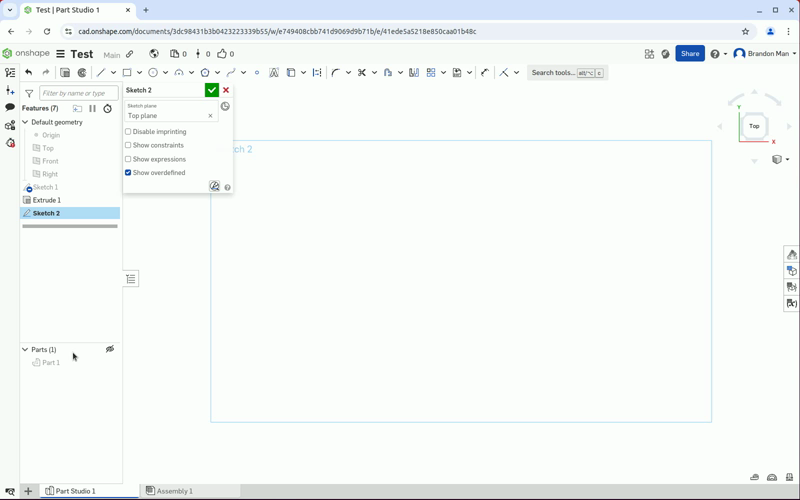
key_down(shift)
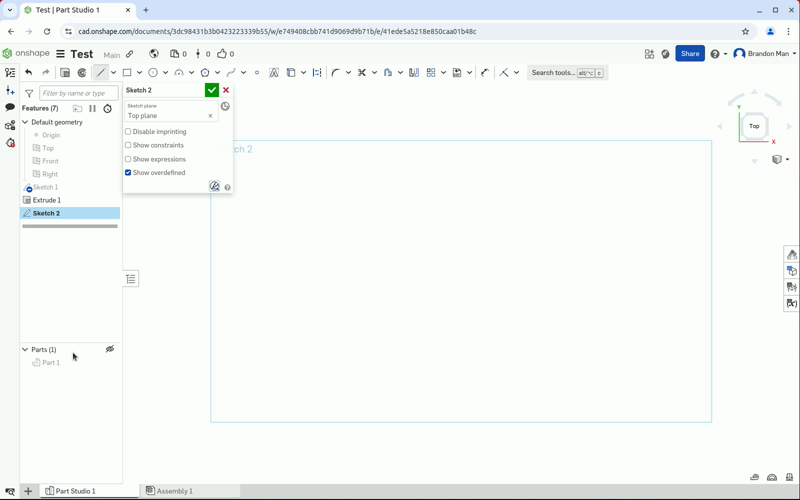
mouse_move(460, 288)
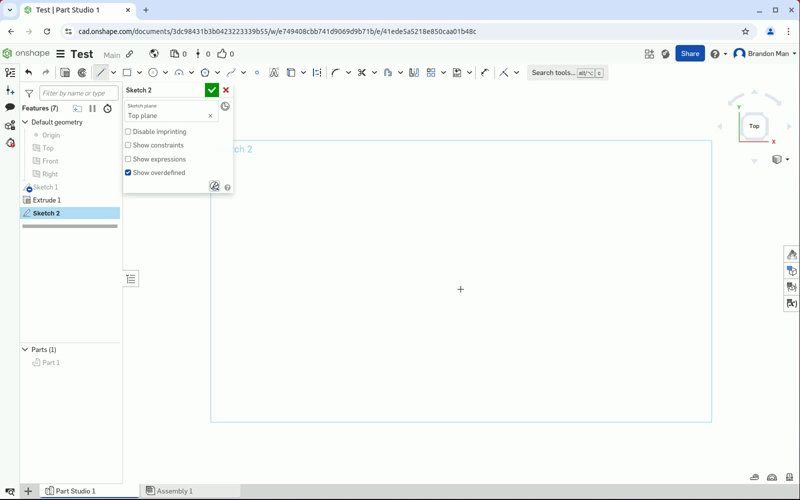
click(460, 288)
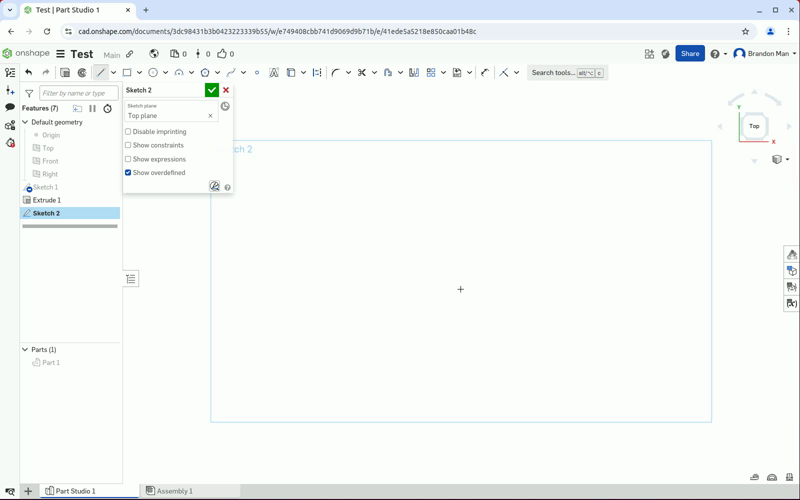
key_up(shift)
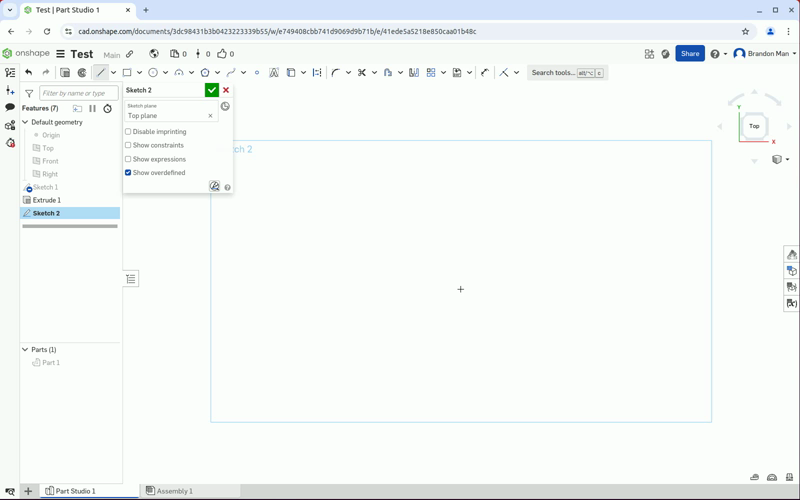
key_down(shift)
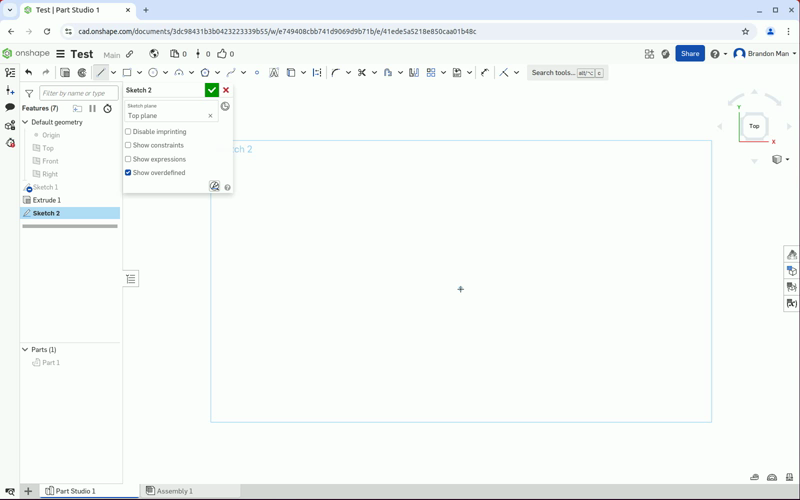
mouse_move(573, 288)
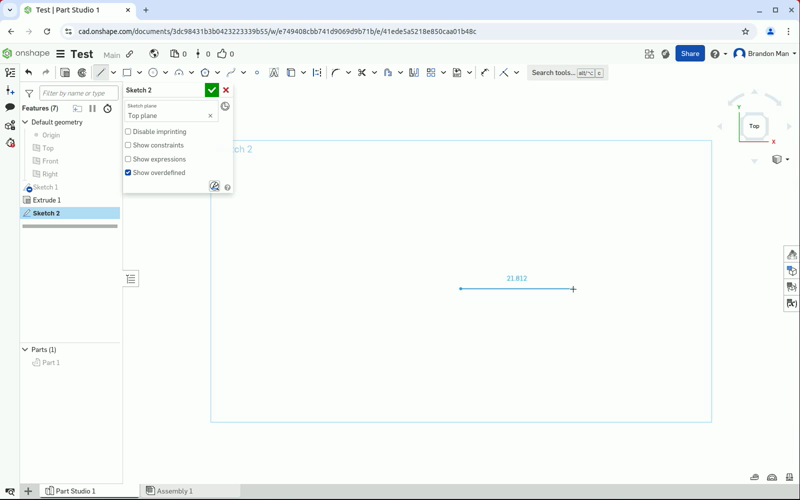
click(573, 288)
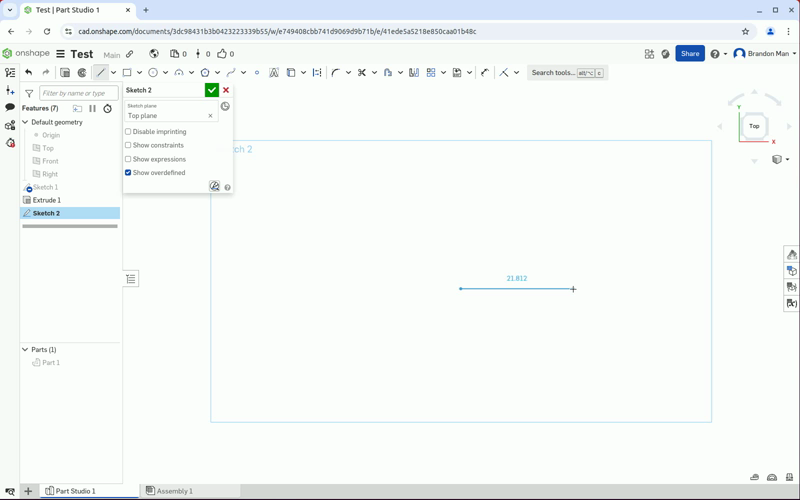
key_up(shift)
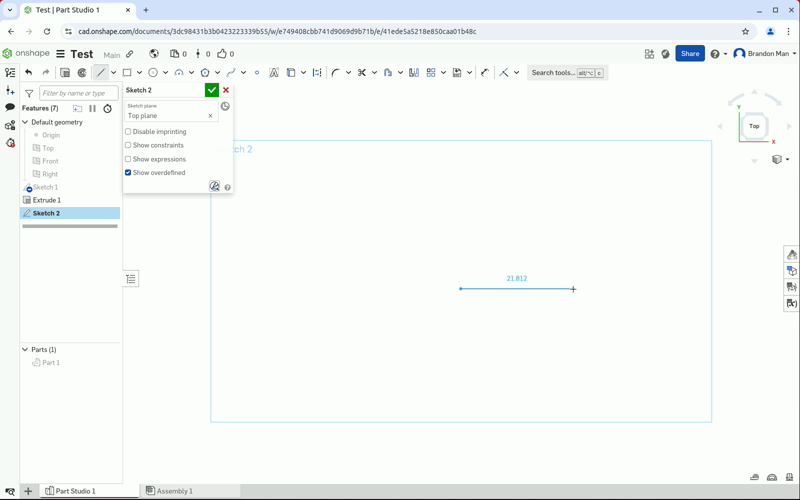
key_down(shift)
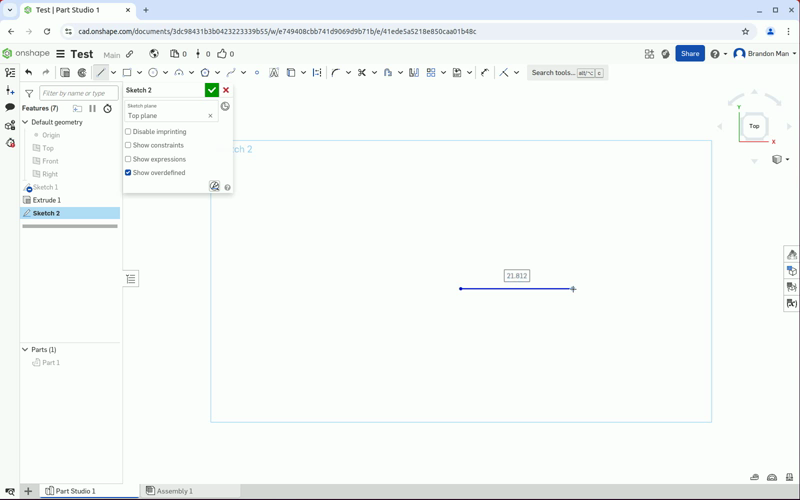
mouse_move(589, 288)
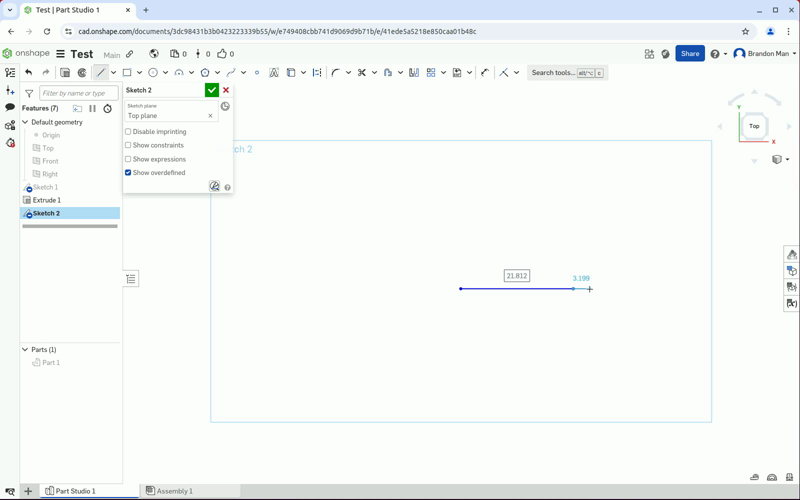
mouse_move(573, 276)
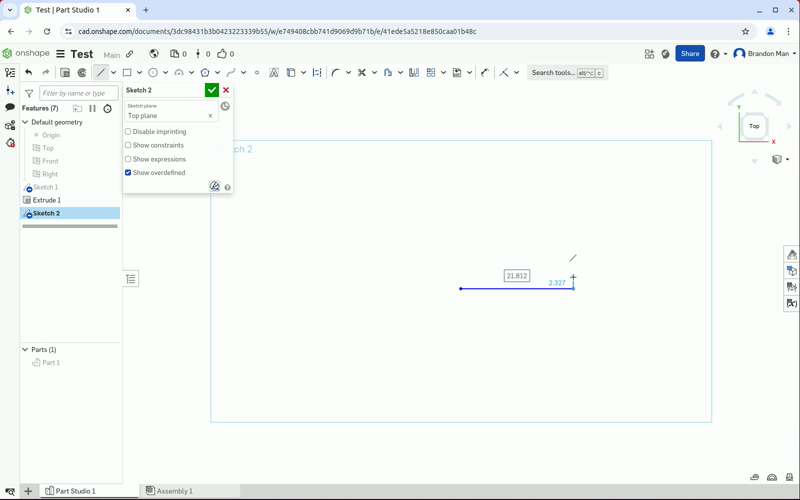
click(573, 276)
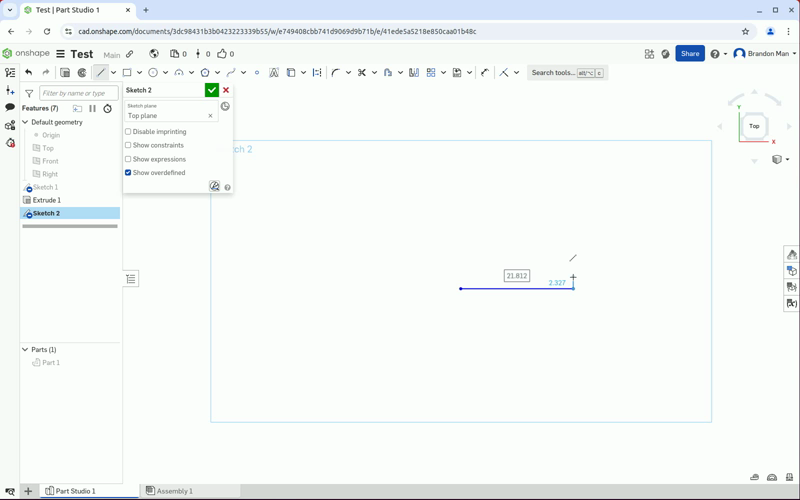
key_up(shift)
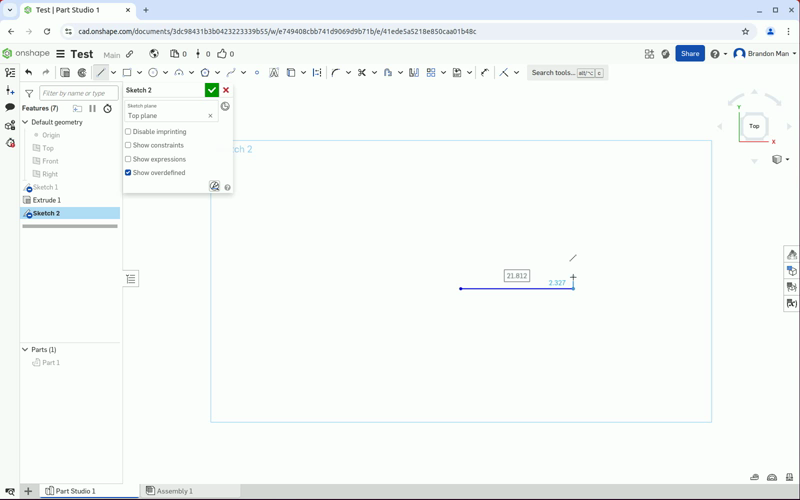
key_down(shift)
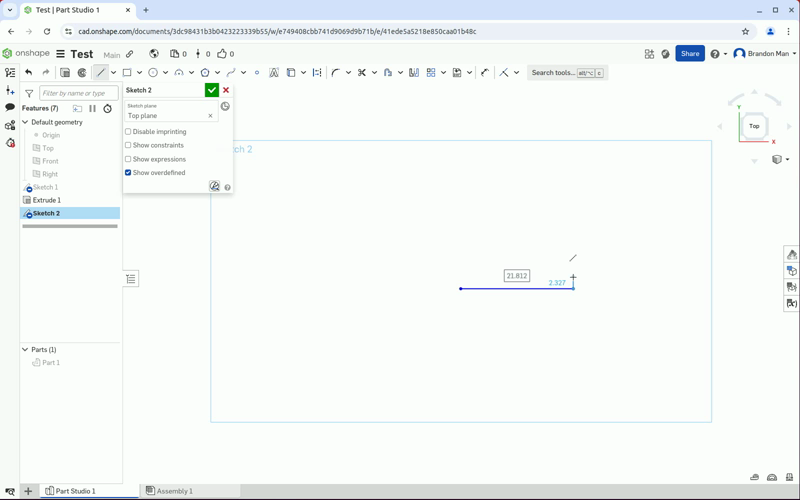
mouse_move(460, 276)
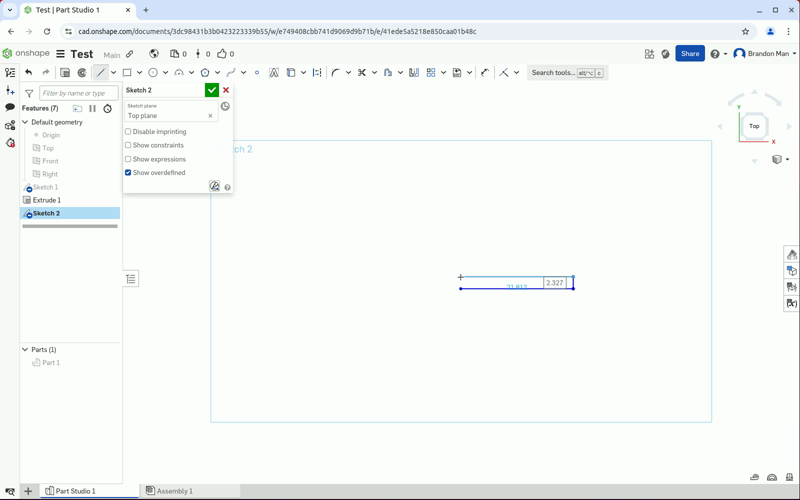
click(460, 276)
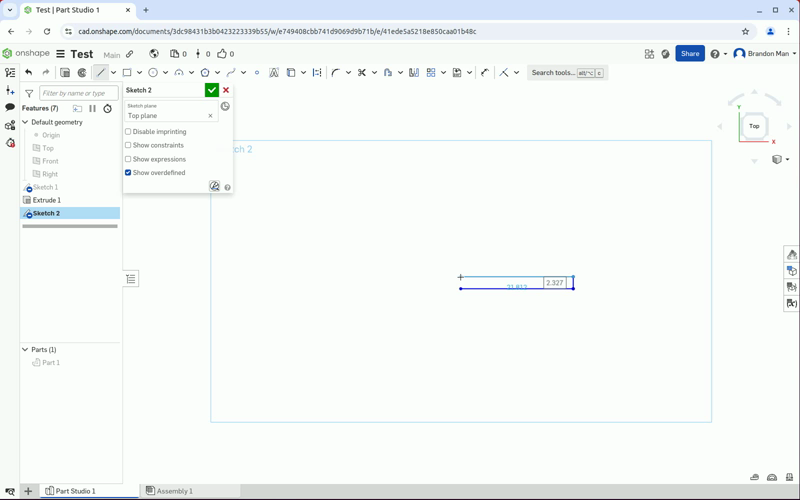
key_up(shift)
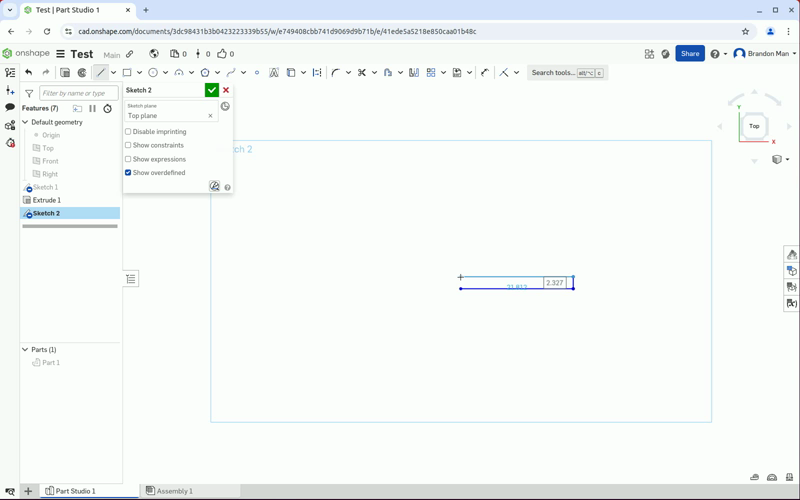
mouse_move(490, 276)
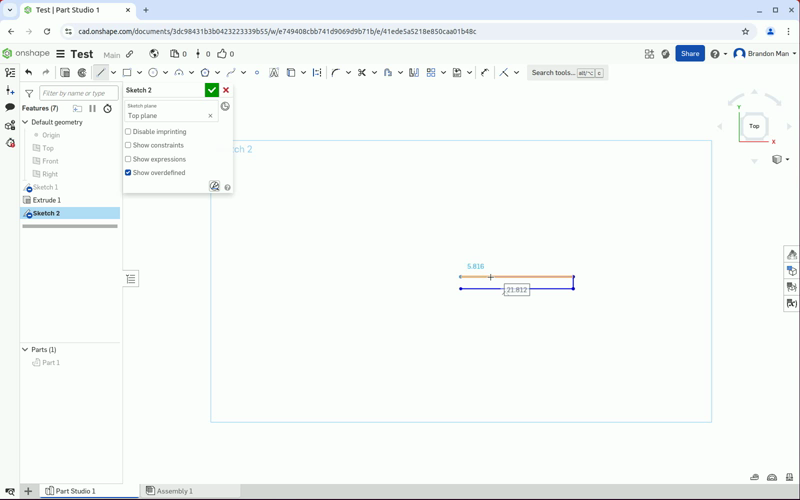
key_down(shift)
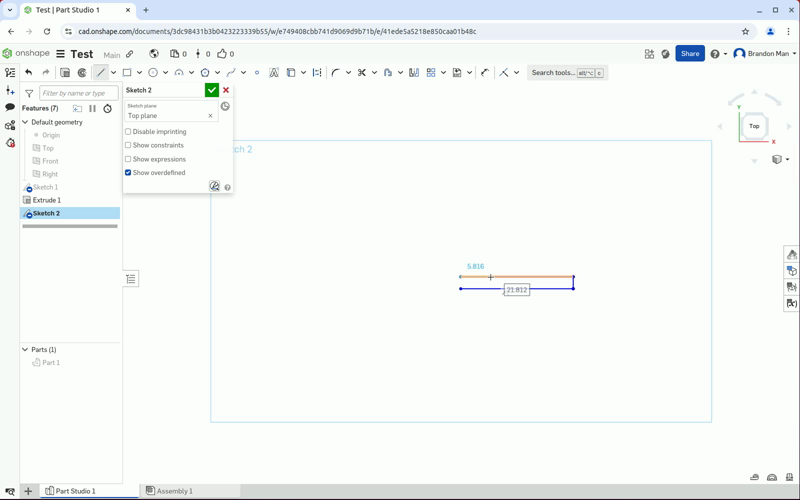
mouse_move(460, 288)
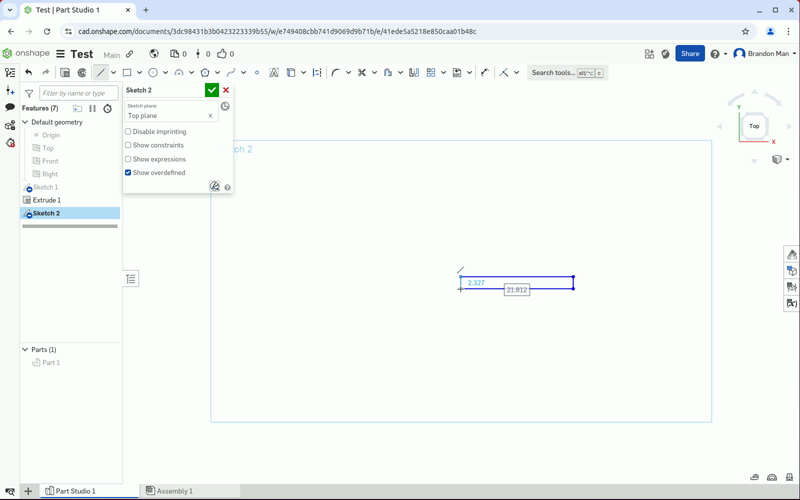
key_up(shift)
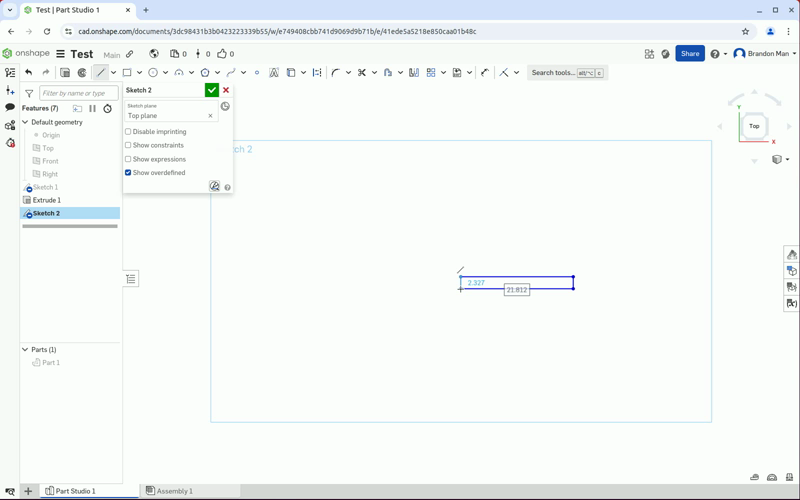
click(460, 288)
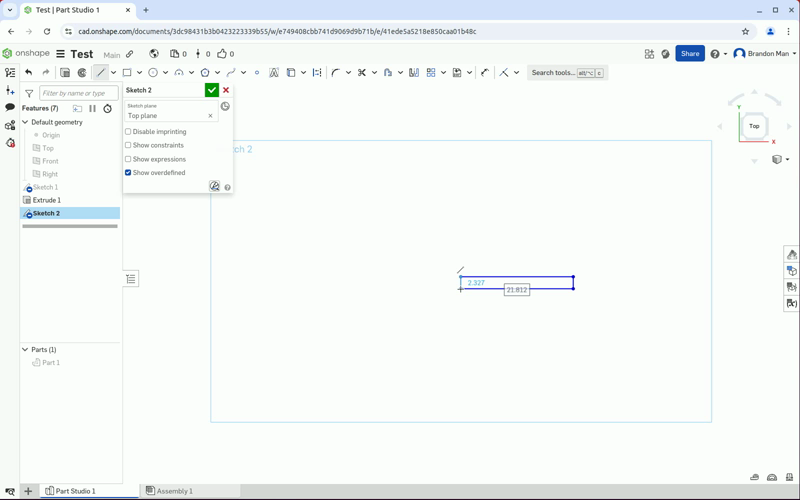
key(esc)
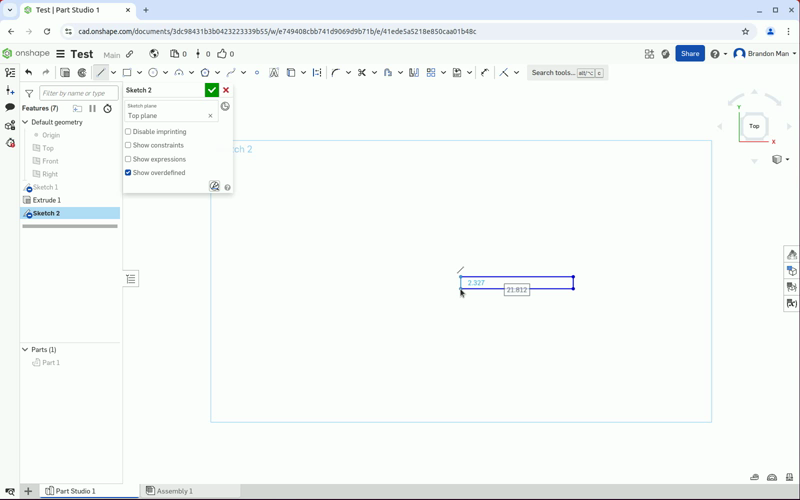
mouse_move(493, 279)
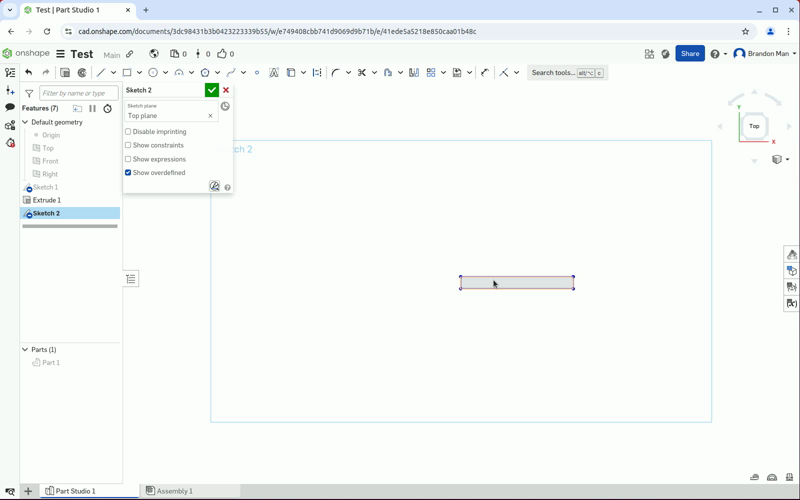
scroll(6)
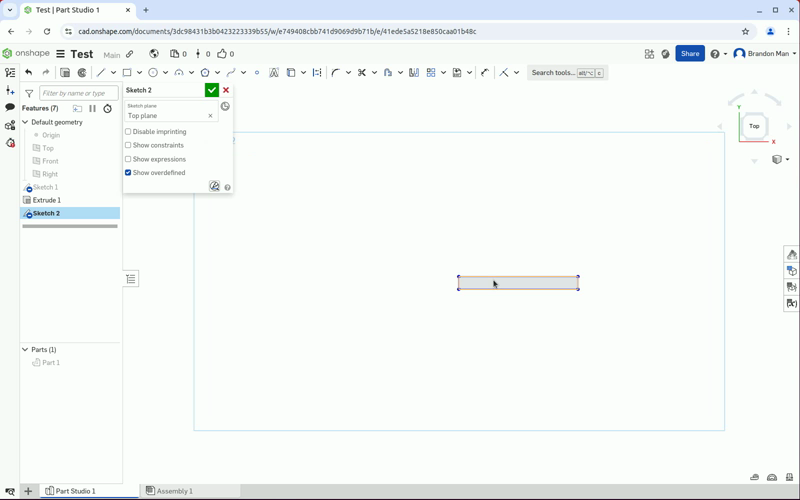
scroll(6)
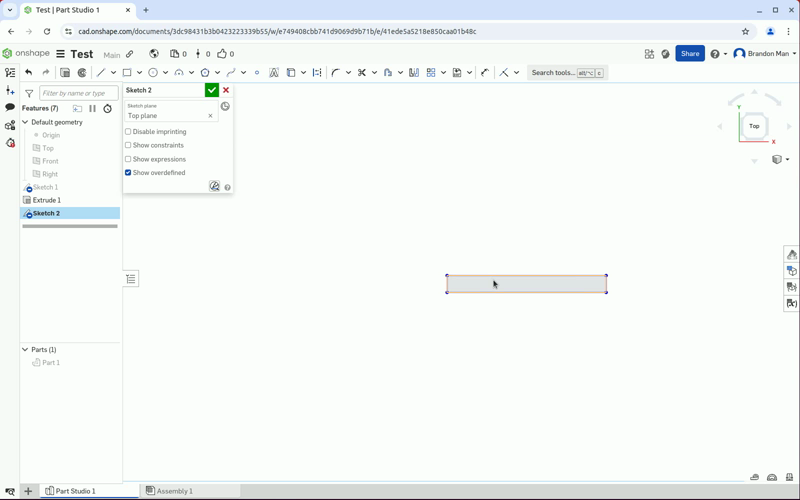
scroll(6)
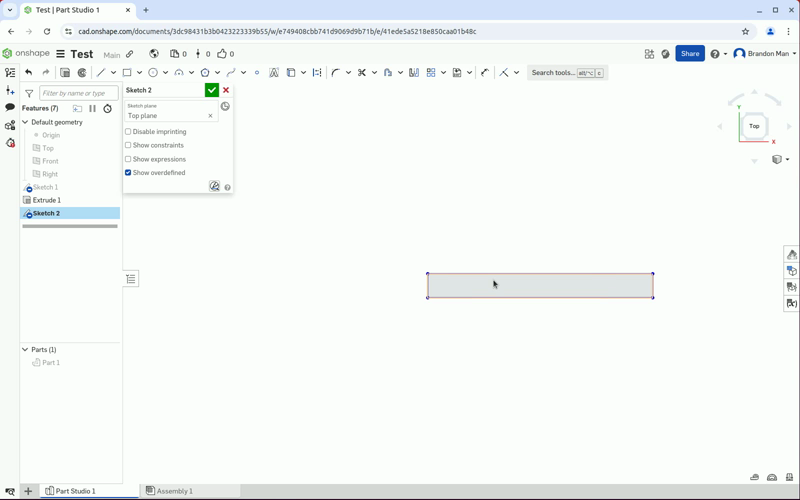
scroll(6)
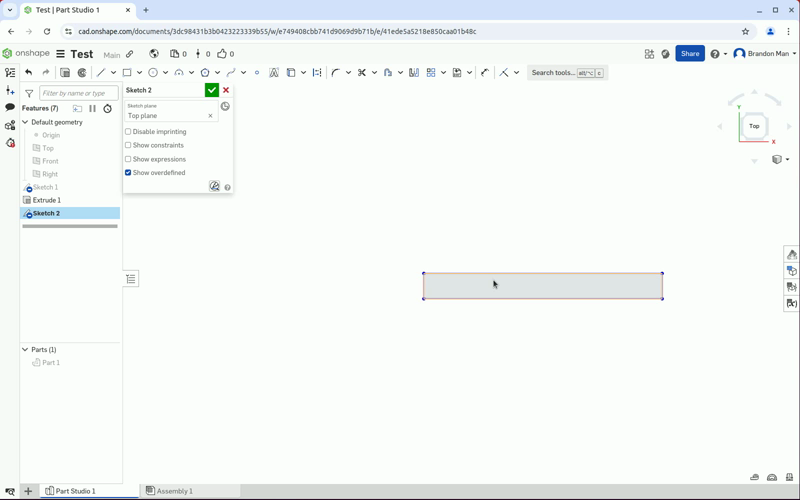
scroll(6)
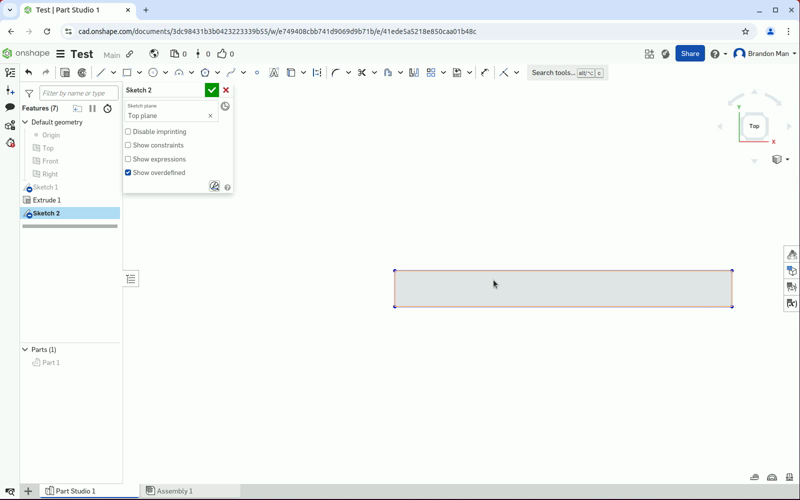
scroll(6)
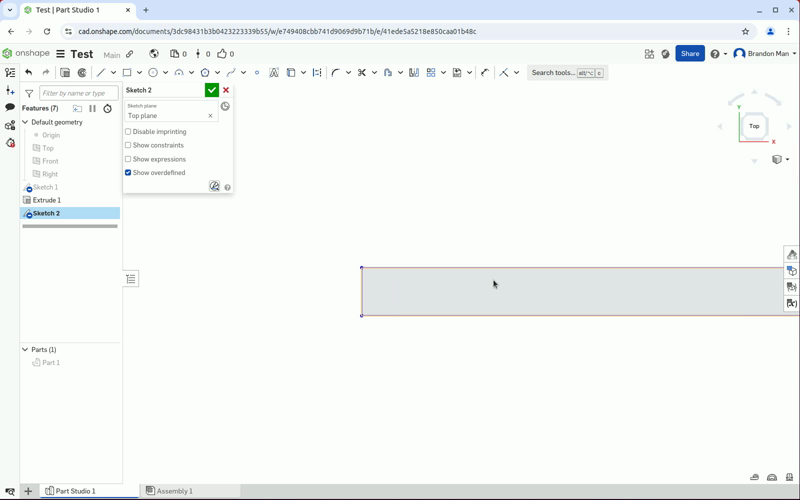
scroll(6)
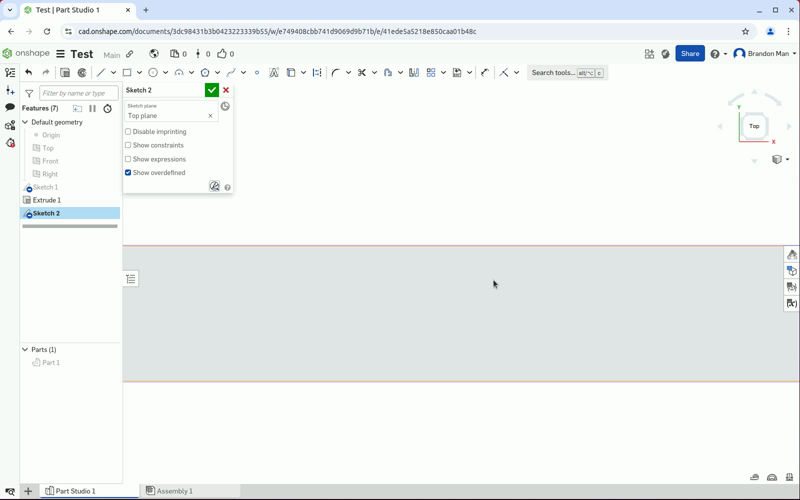
click(493, 279)
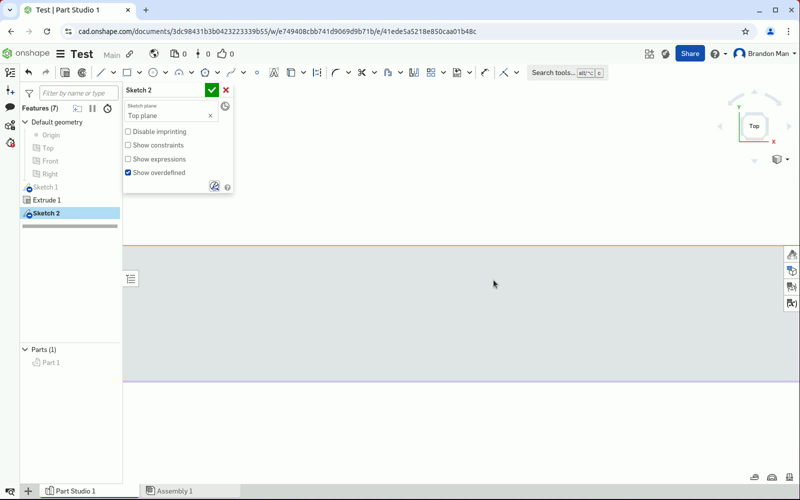
scroll(-6)
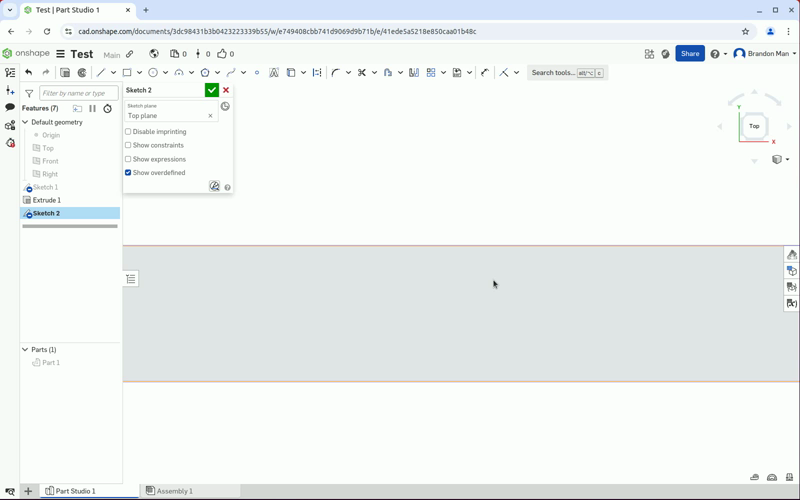
scroll(-6)
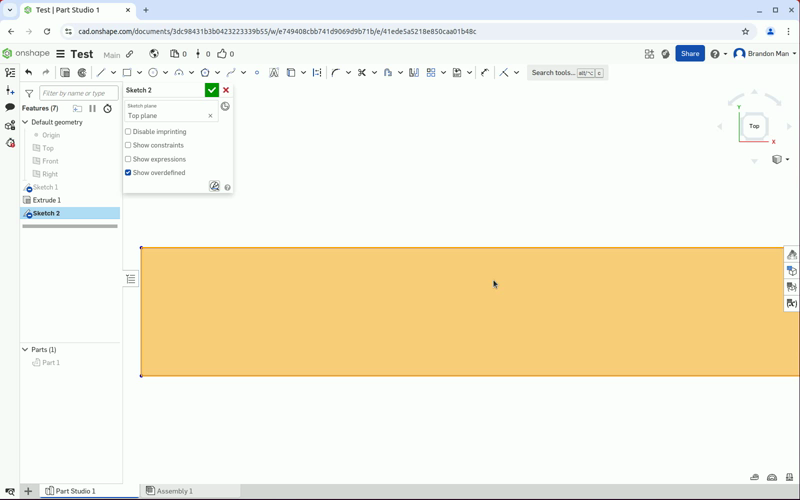
scroll(-6)
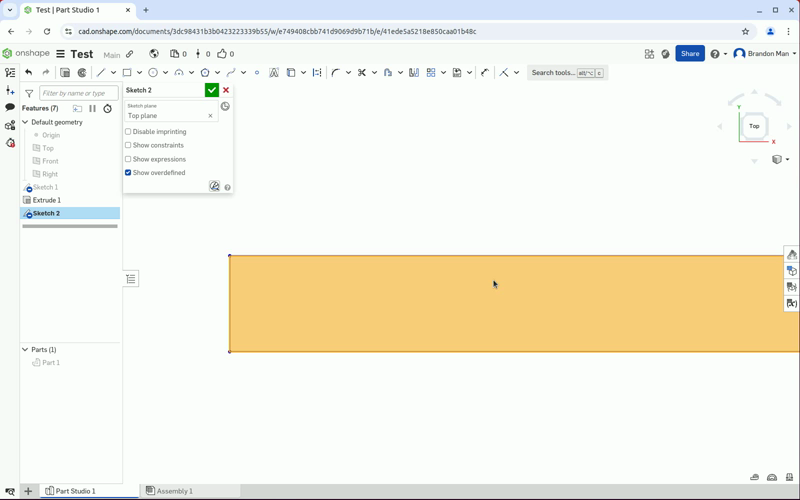
scroll(-6)
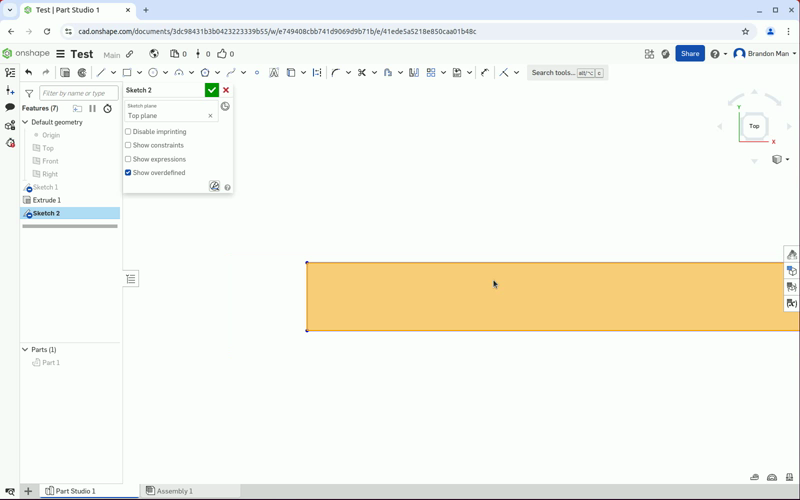
scroll(-6)
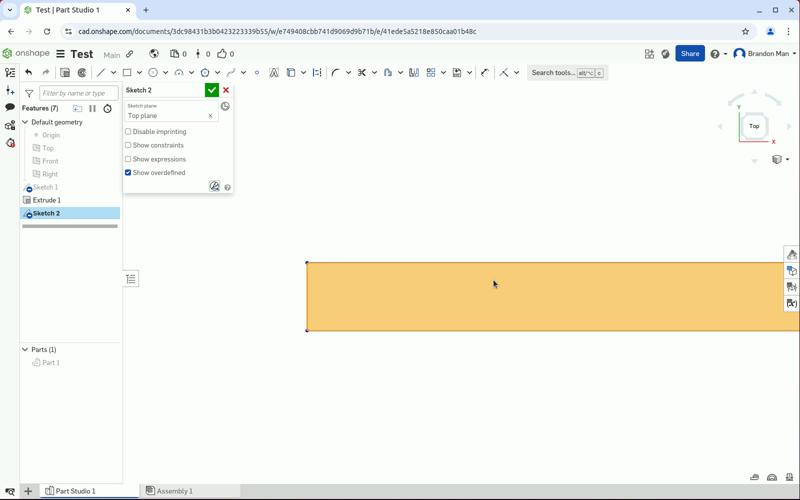
scroll(-6)
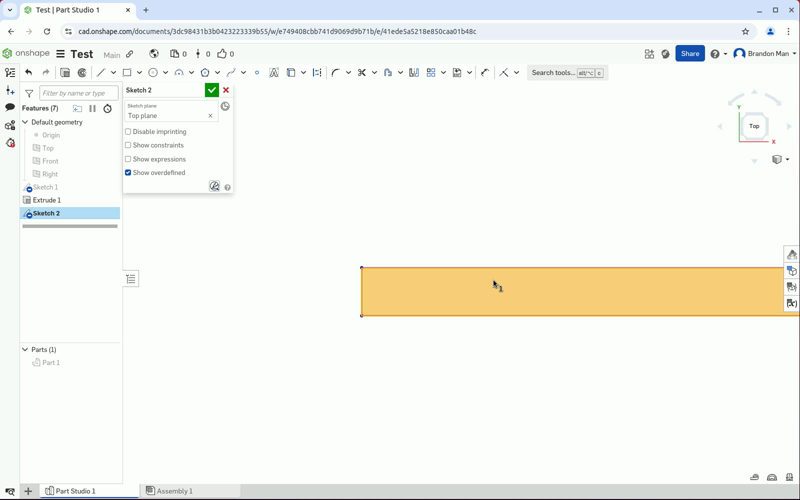
scroll(-6)
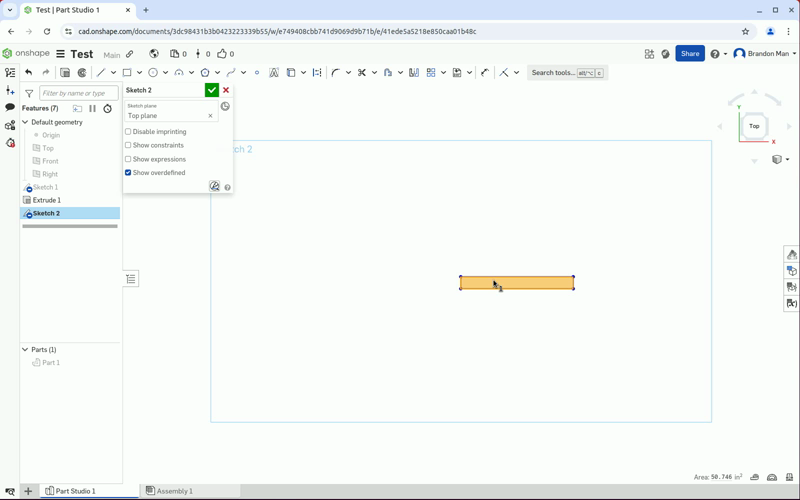
mouse_move(73, 352)
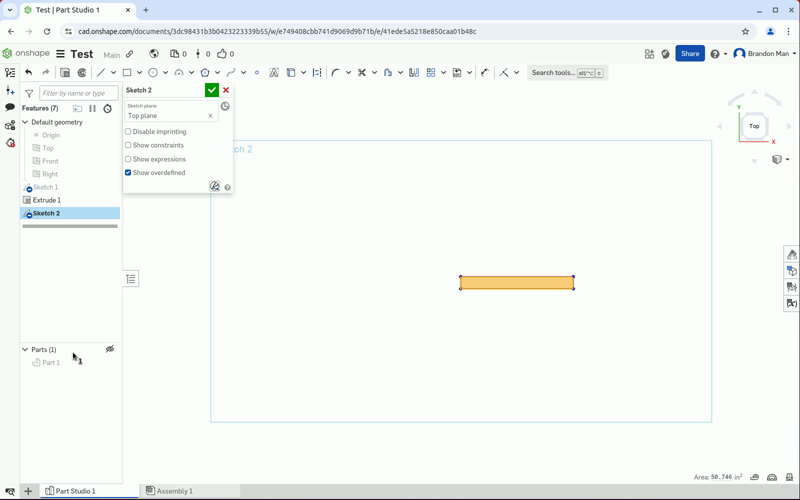
key(shift+y)
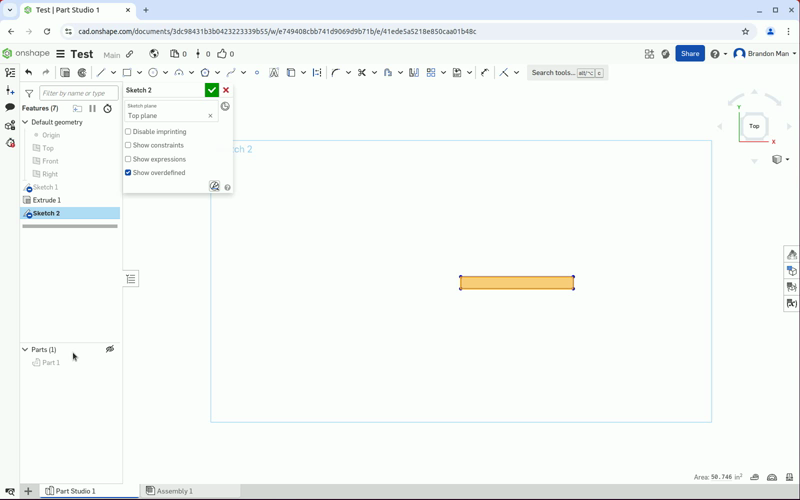
key(shift+e)
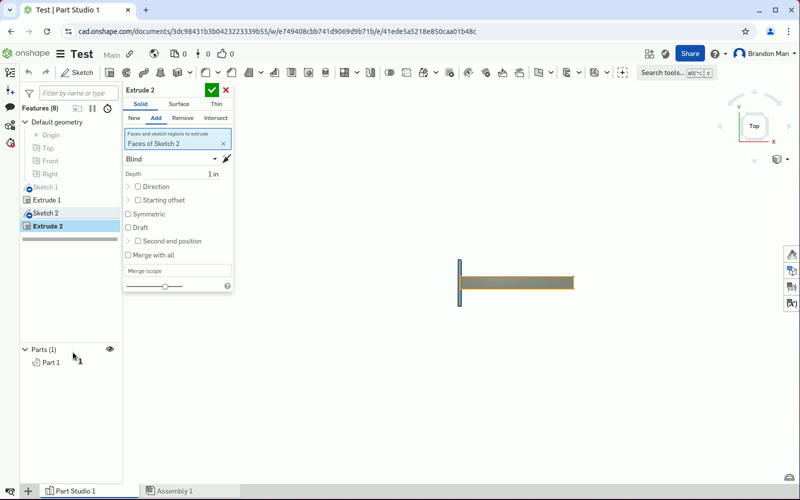
mouse_move(143, 106)
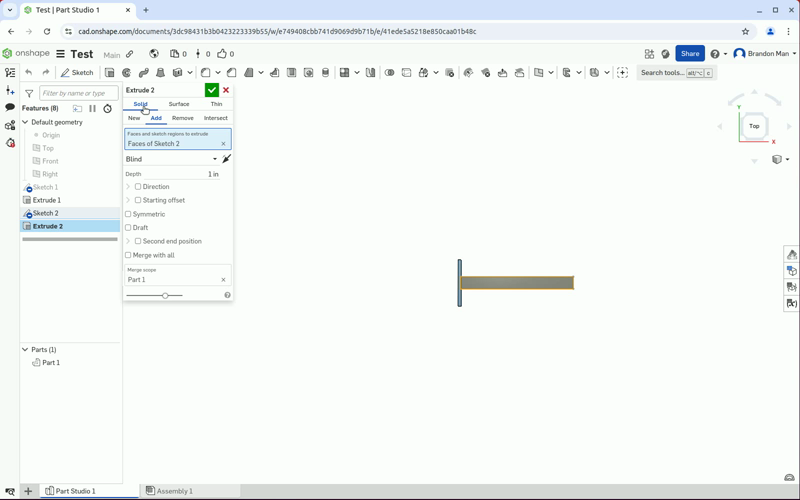
click(143, 106)
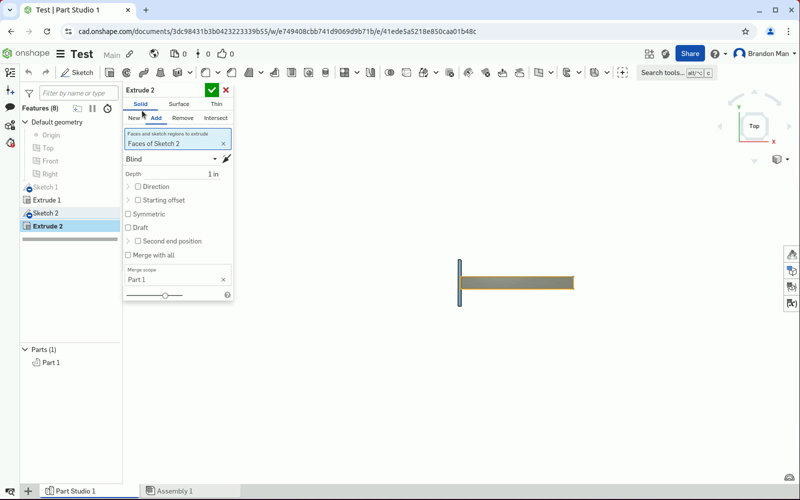
mouse_move(137, 120)
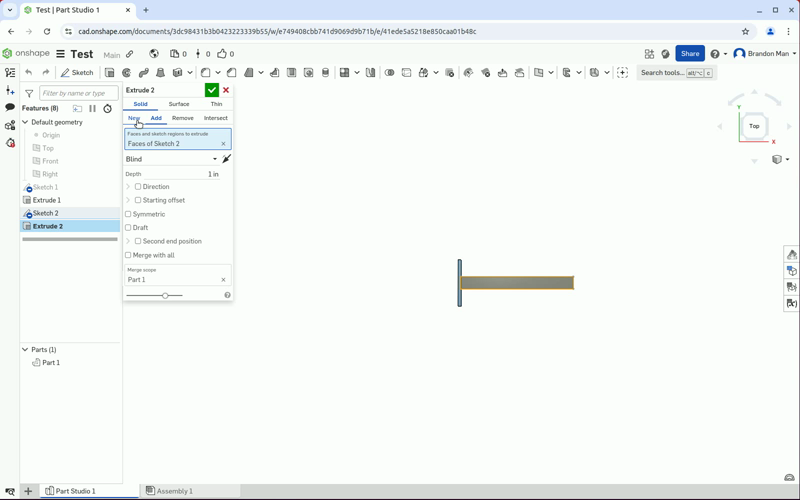
click(137, 120)
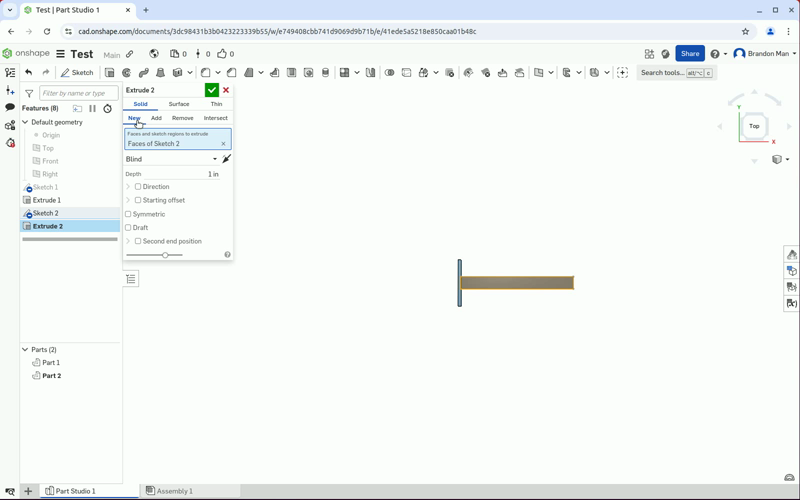
key(tab, 4)
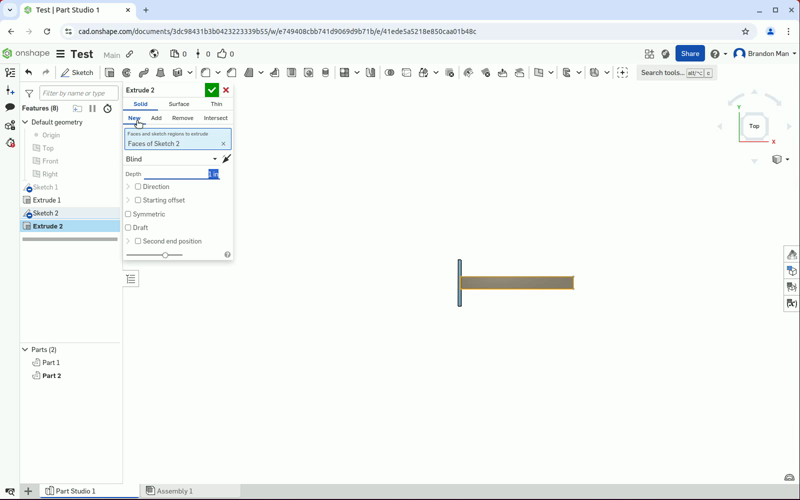
text(0.481)
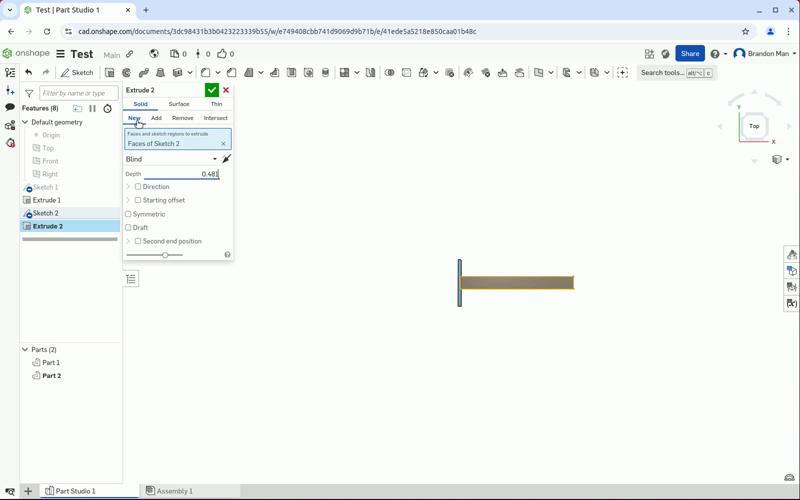
key(enter)
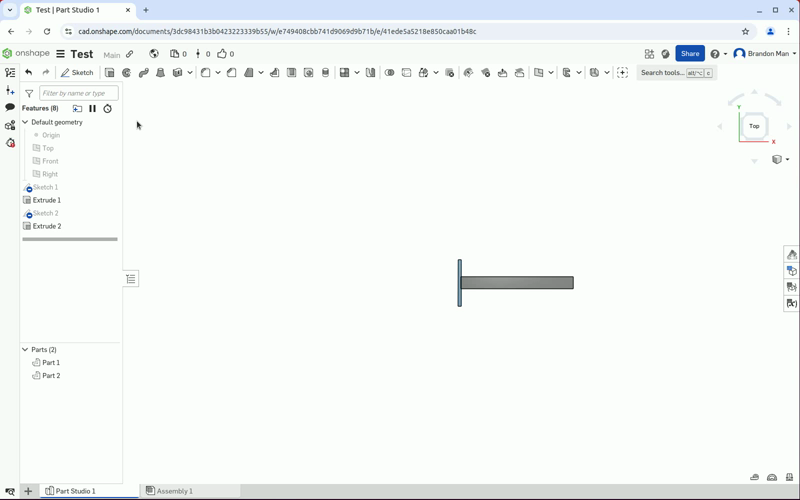
key(shift+h)
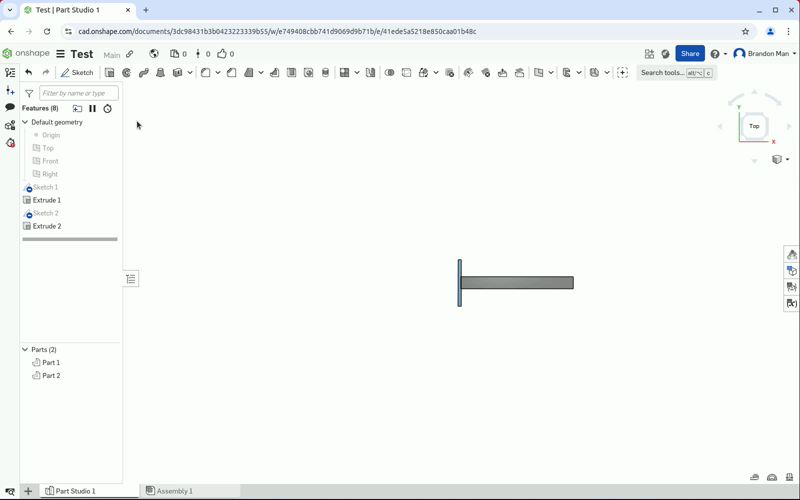
key(shift+h)
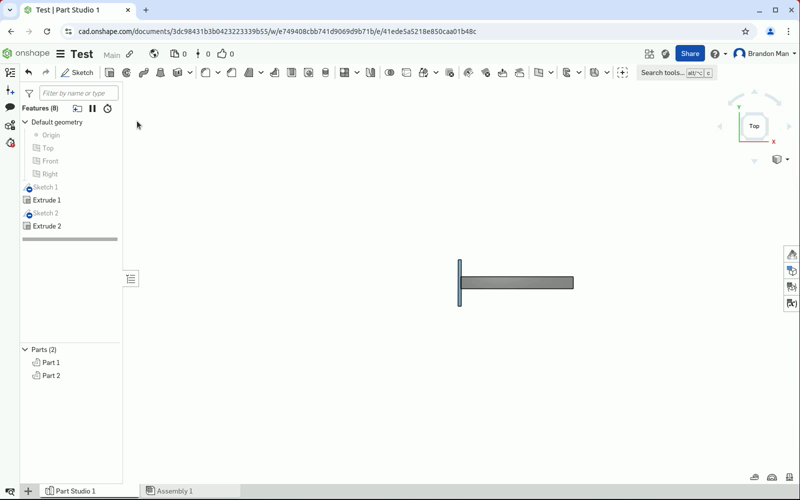
key(shift+7)
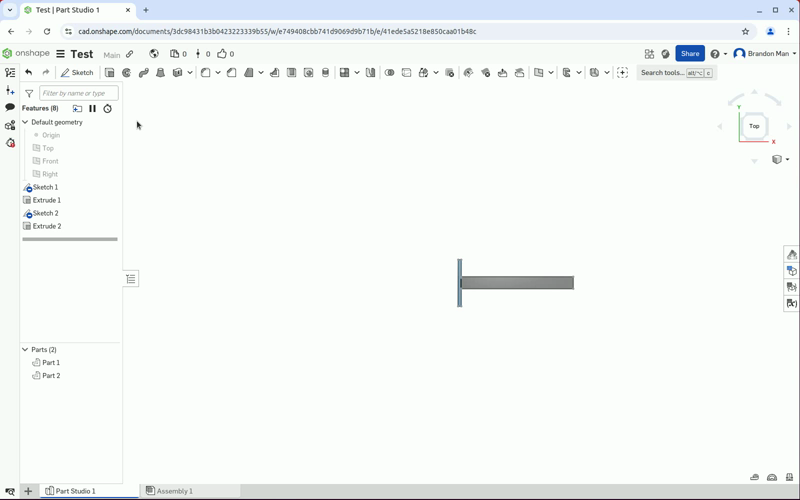
key(up, 3)
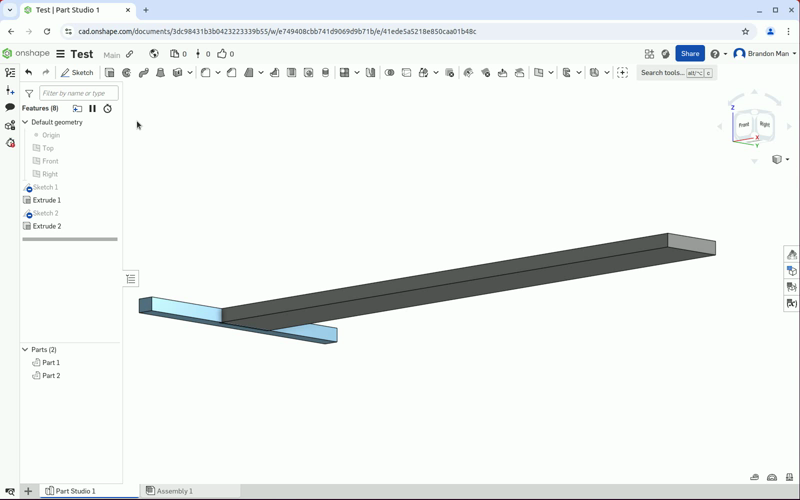
key(left, 3)
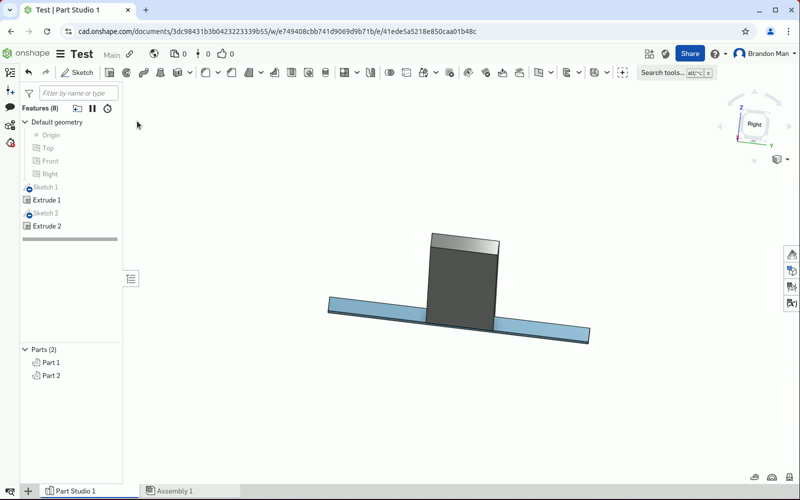
key(right, 3)
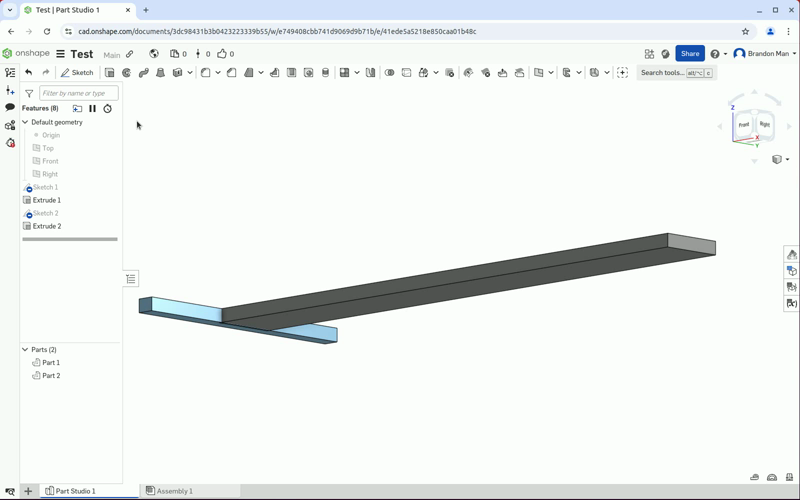
key(down, 3)
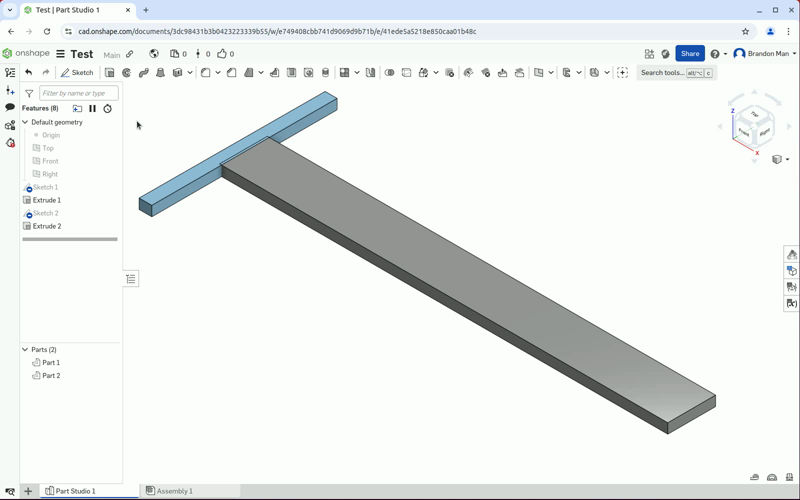
mouse_move(73, 189)
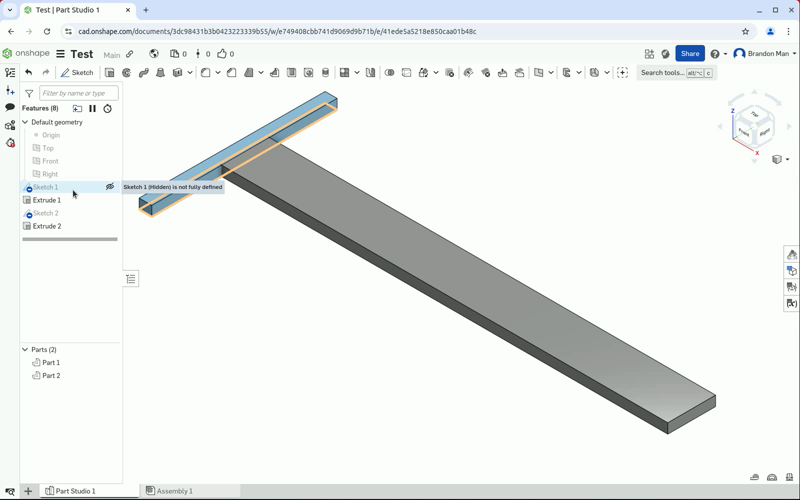
click(73, 189)